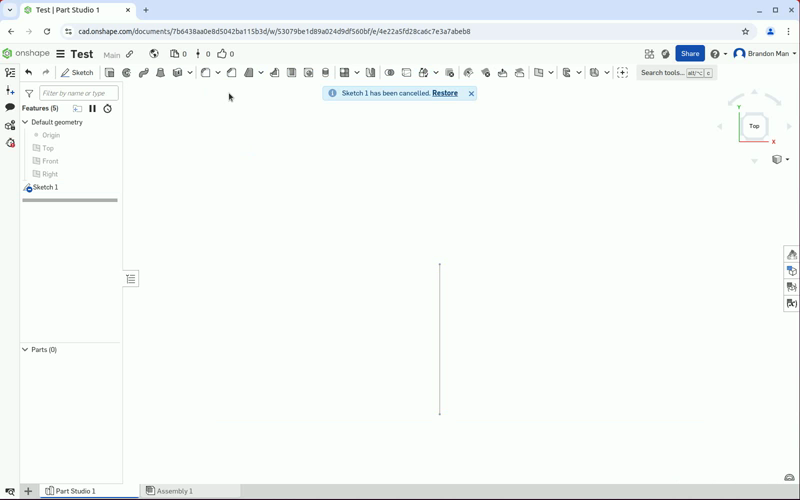
key(shift+h)
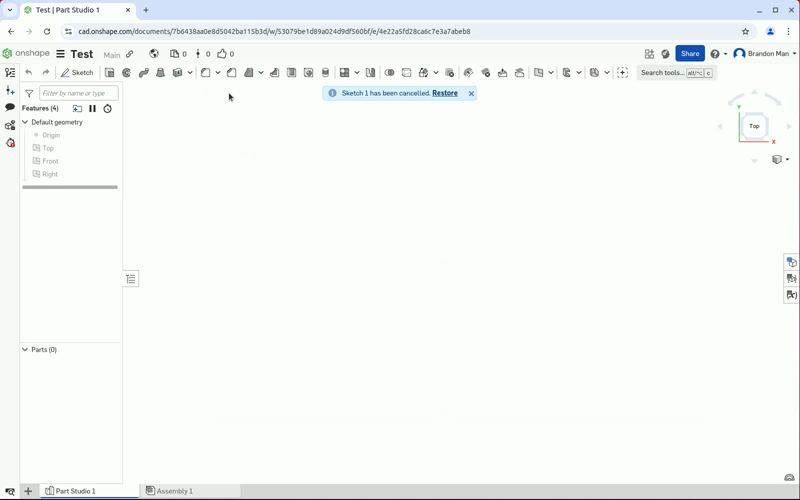
key(shift+s)
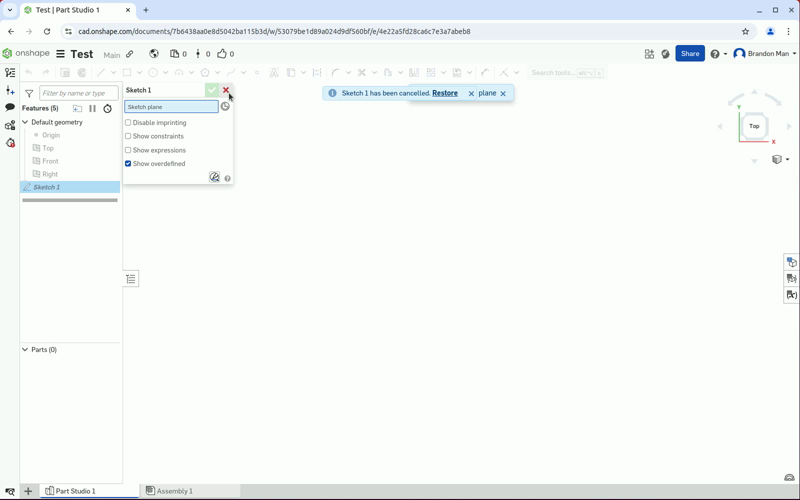
mouse_move(73, 150)
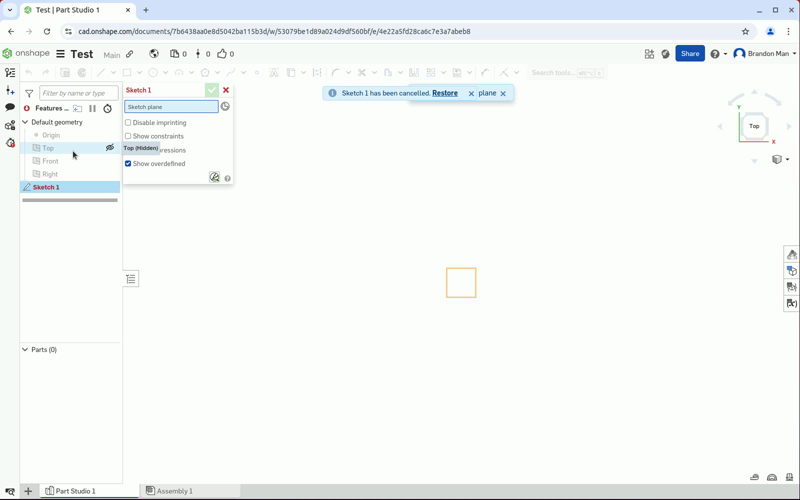
click(73, 150)
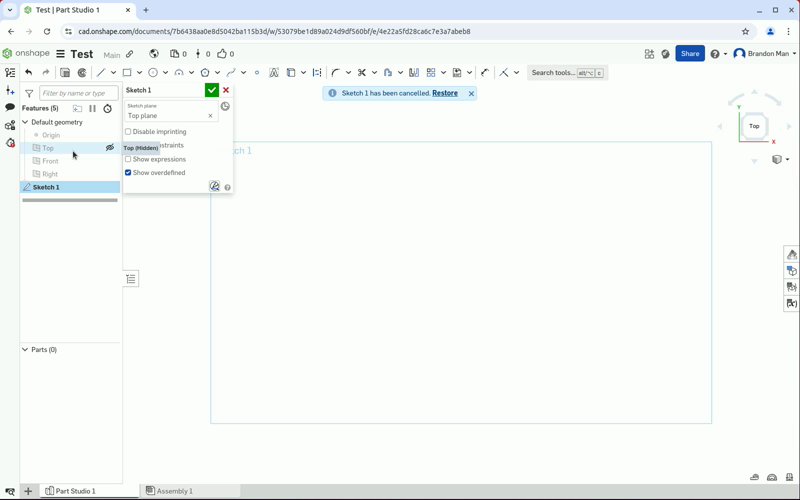
mouse_move(73, 352)
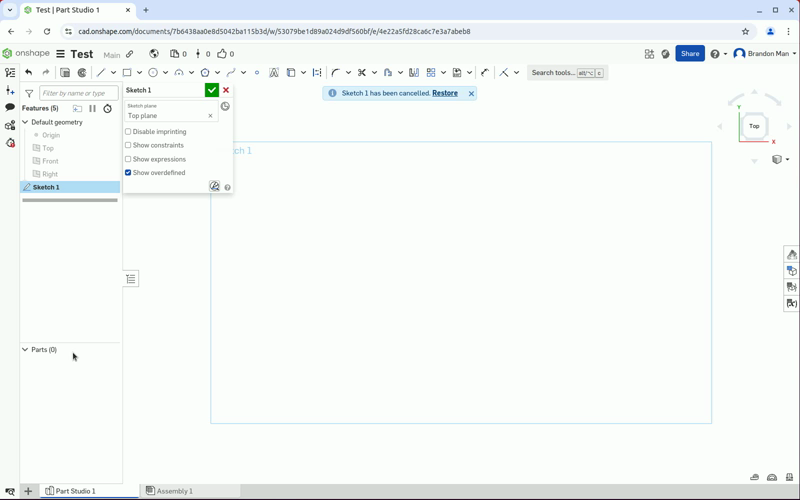
key(y)
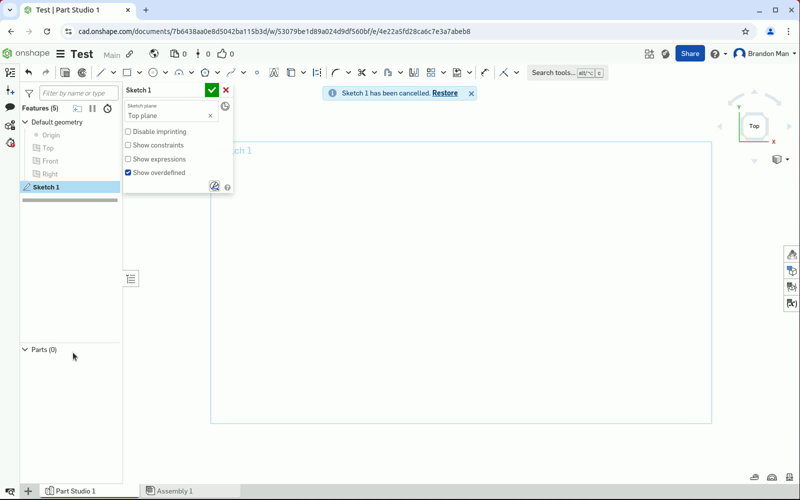
key(c)
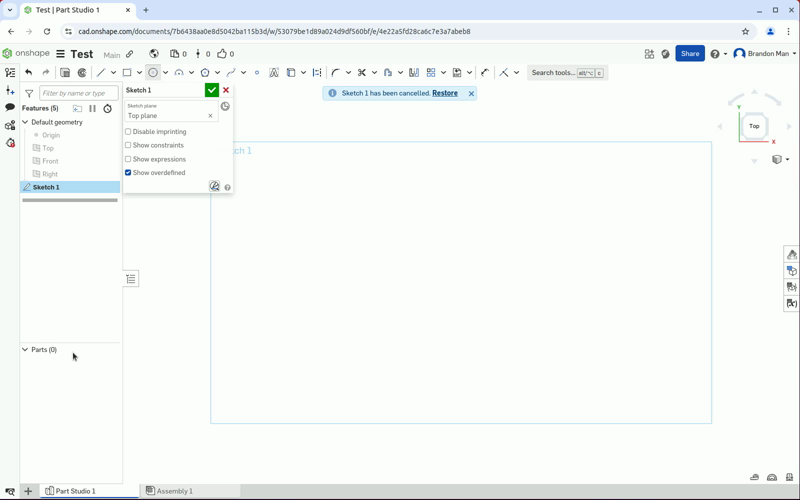
key_down(shift)
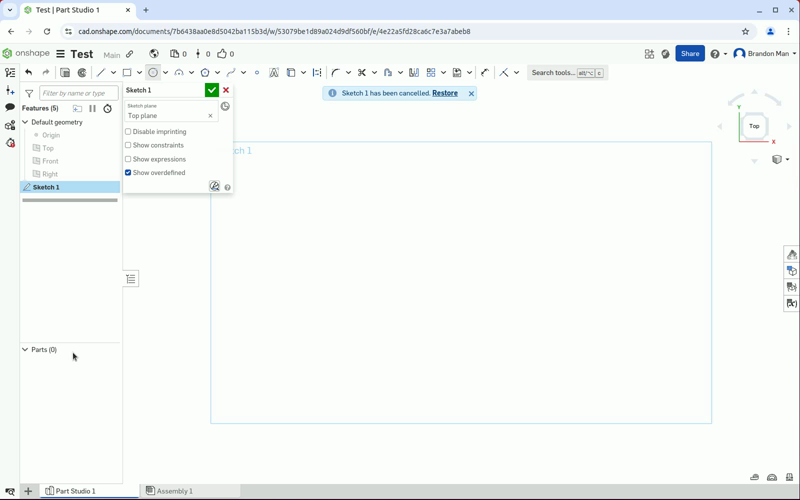
mouse_move(461, 282)
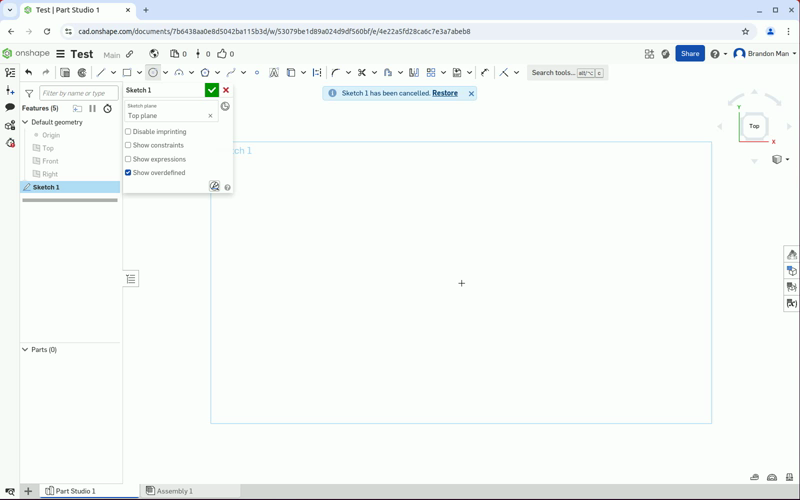
click(461, 282)
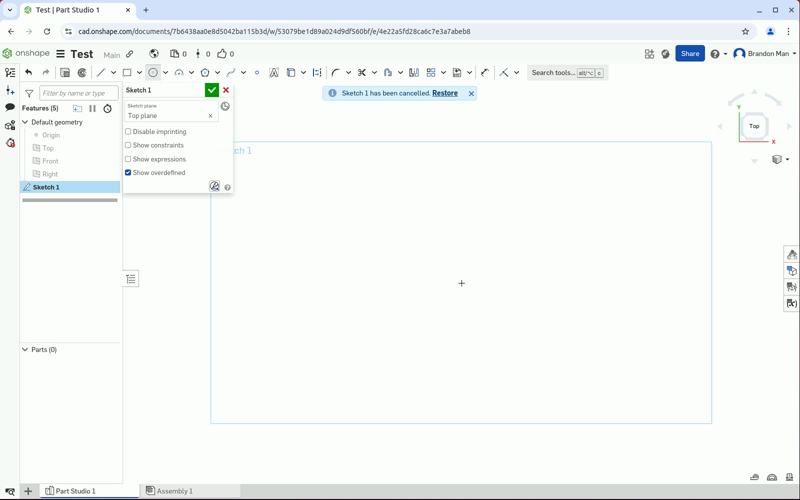
key_up(shift)
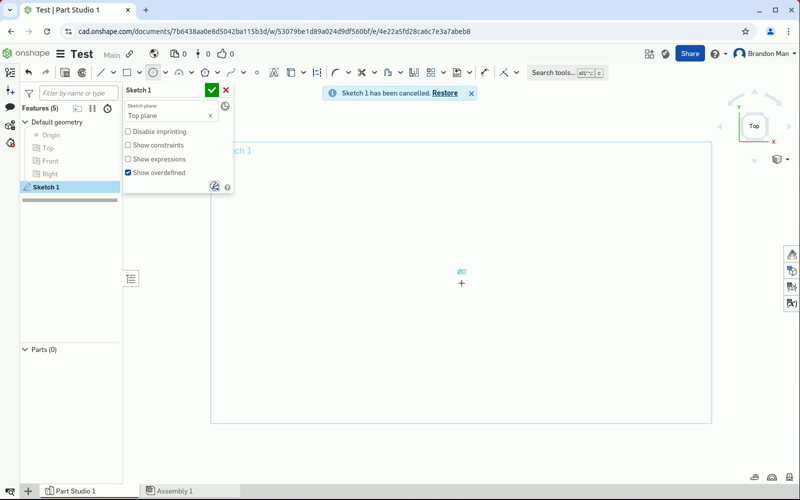
mouse_move(467, 282)
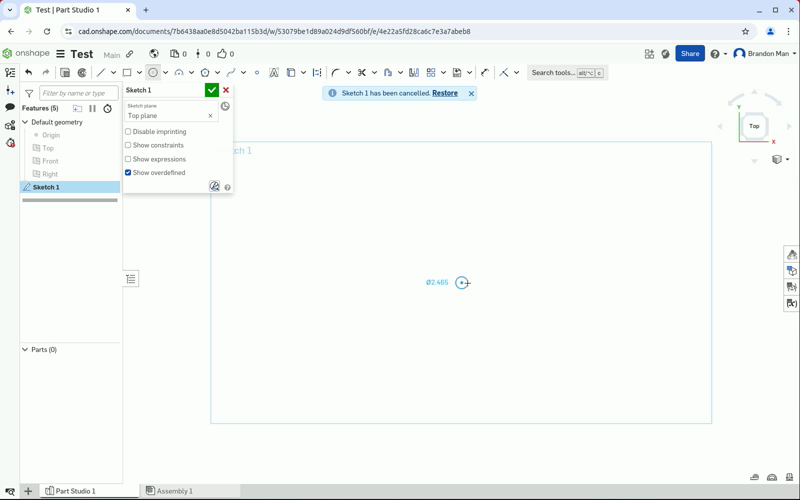
click(467, 282)
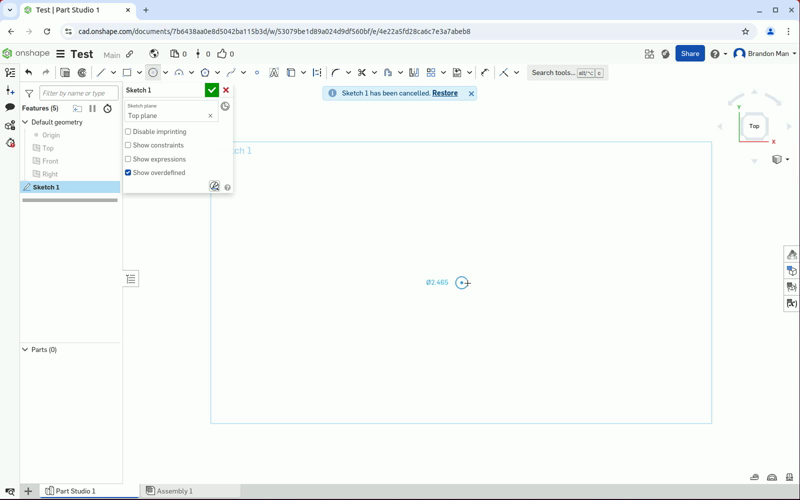
key(esc)
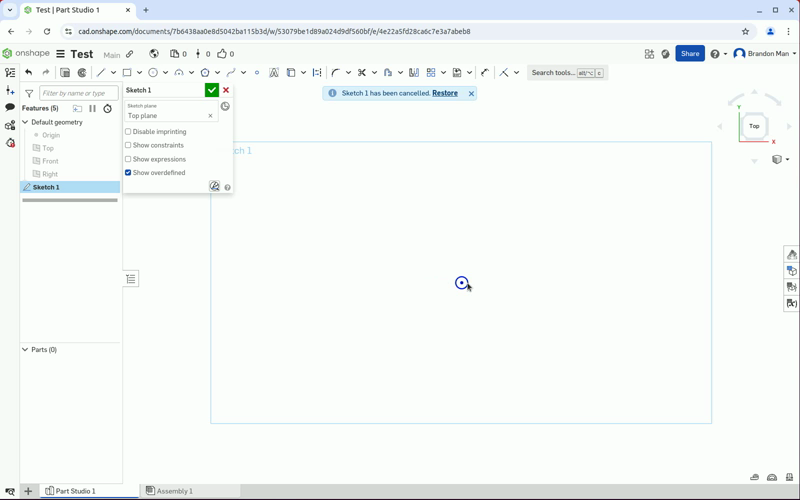
mouse_move(460, 281)
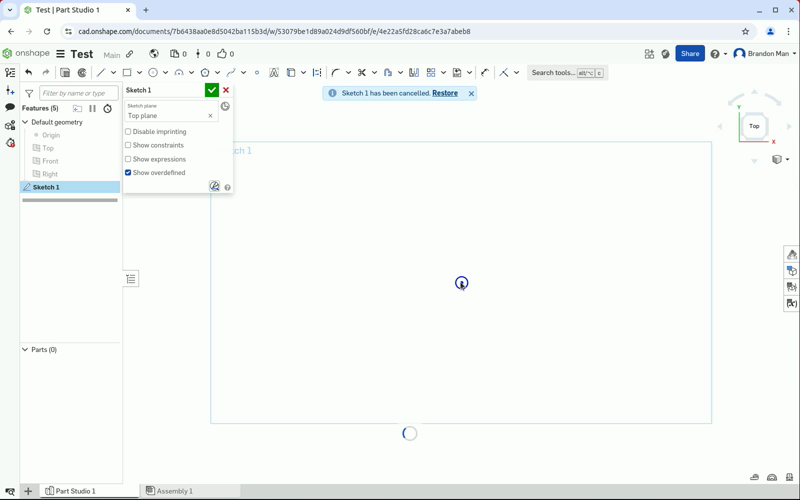
scroll(6)
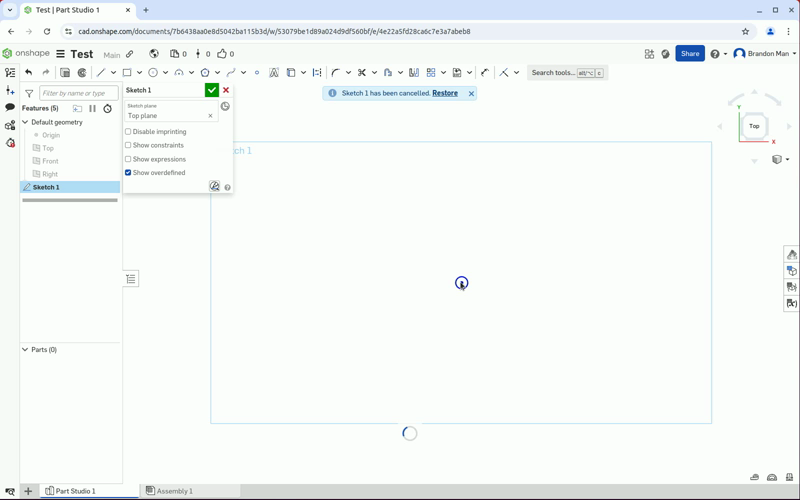
scroll(6)
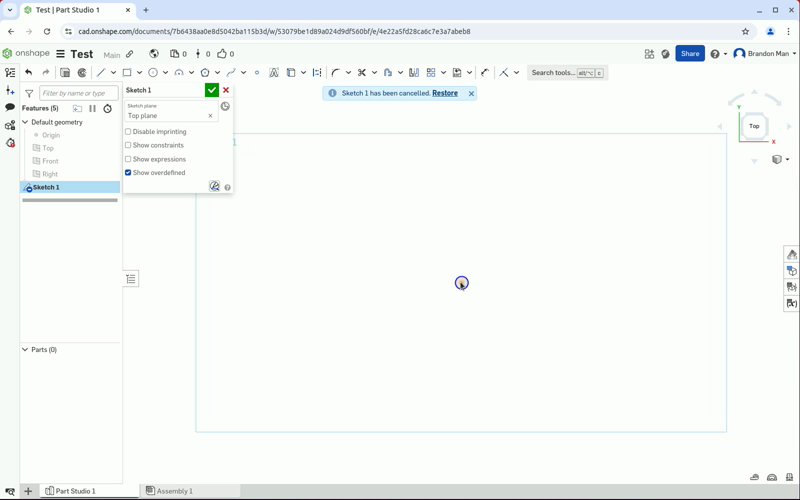
scroll(6)
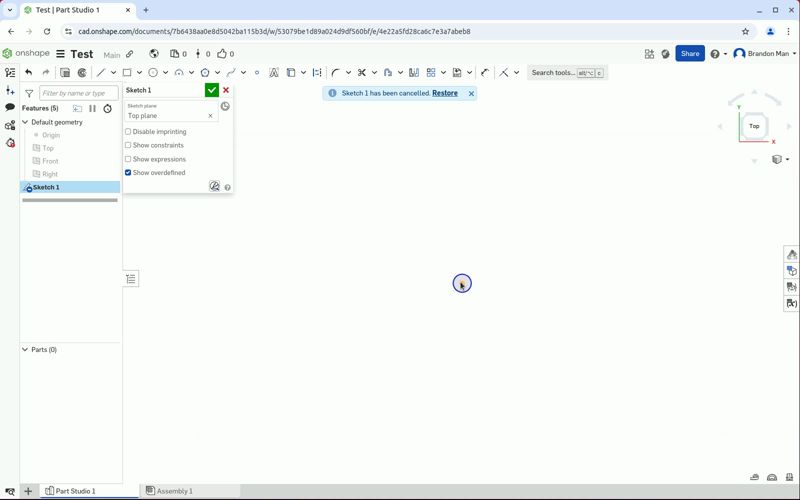
scroll(6)
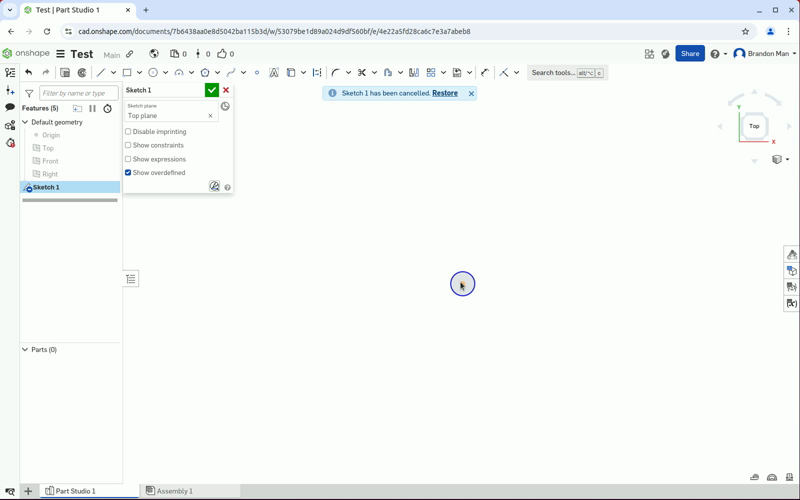
scroll(6)
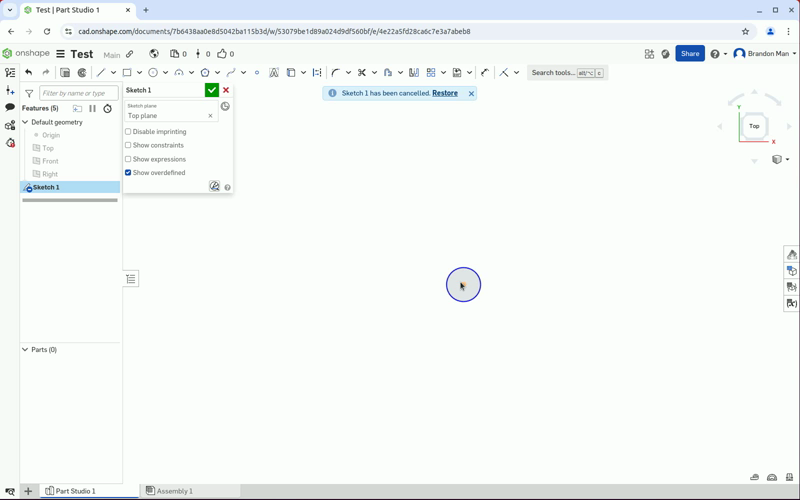
scroll(6)
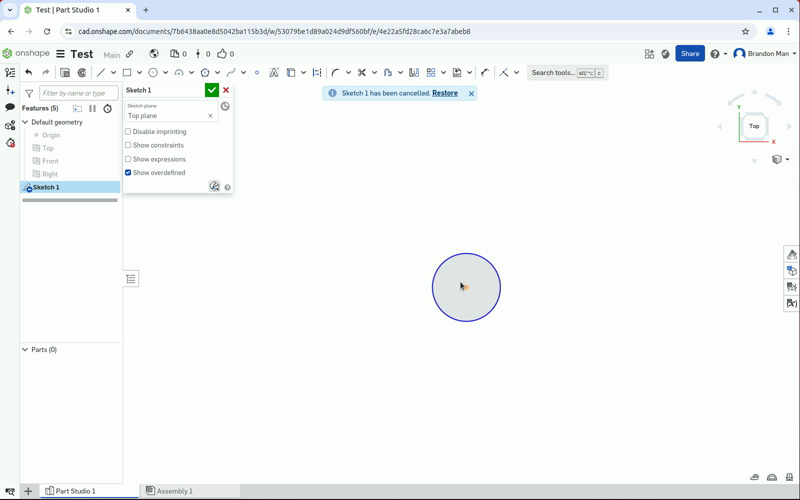
scroll(6)
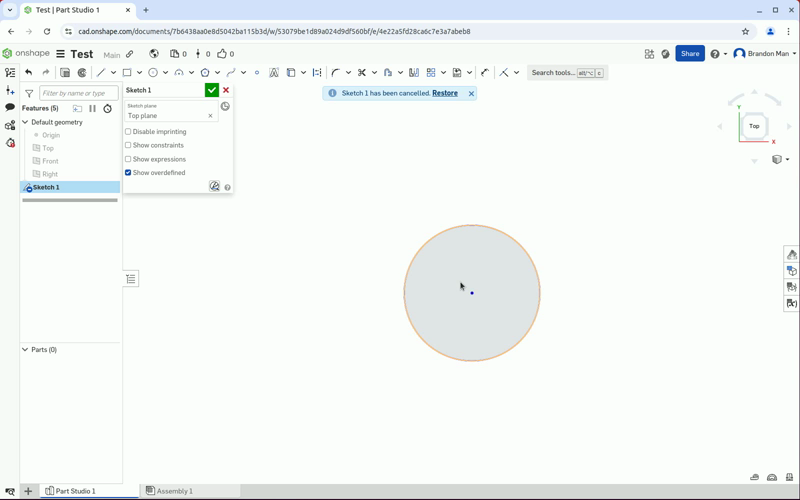
click(460, 281)
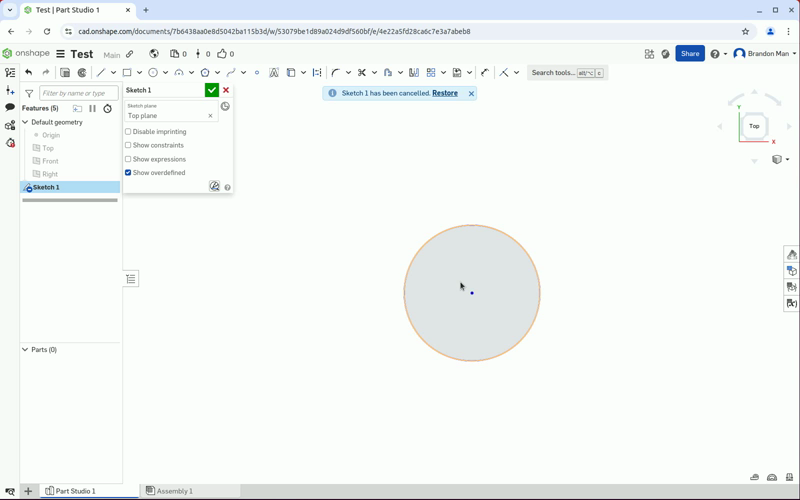
scroll(-6)
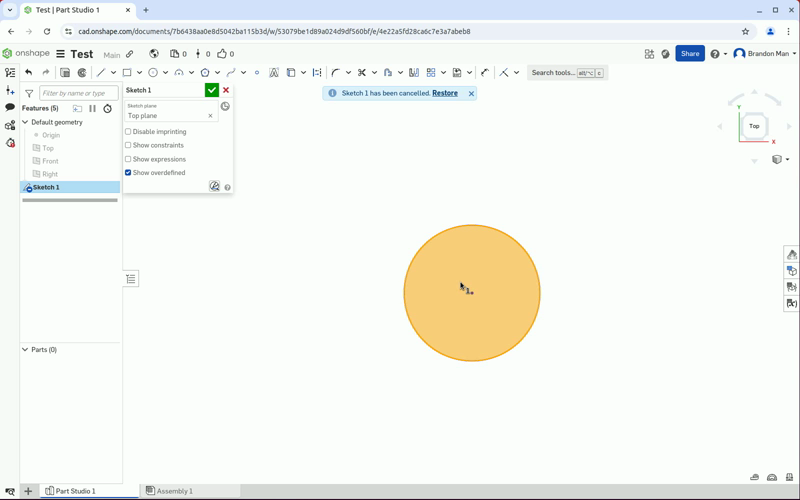
scroll(-6)
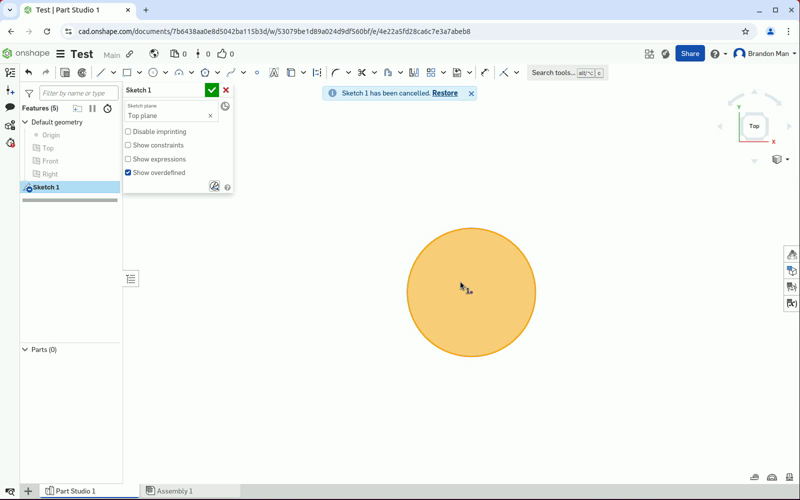
scroll(-6)
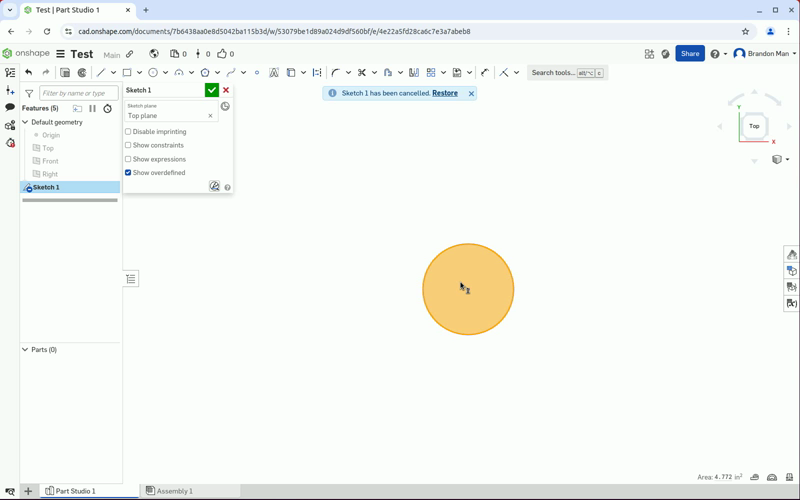
scroll(-6)
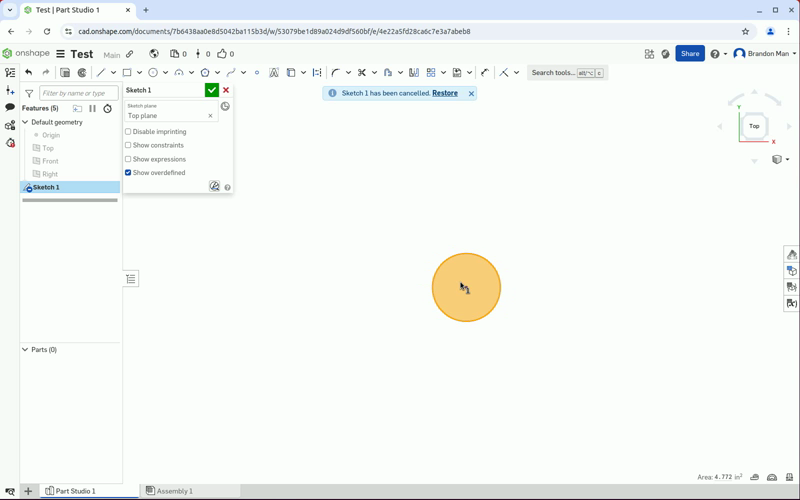
scroll(-6)
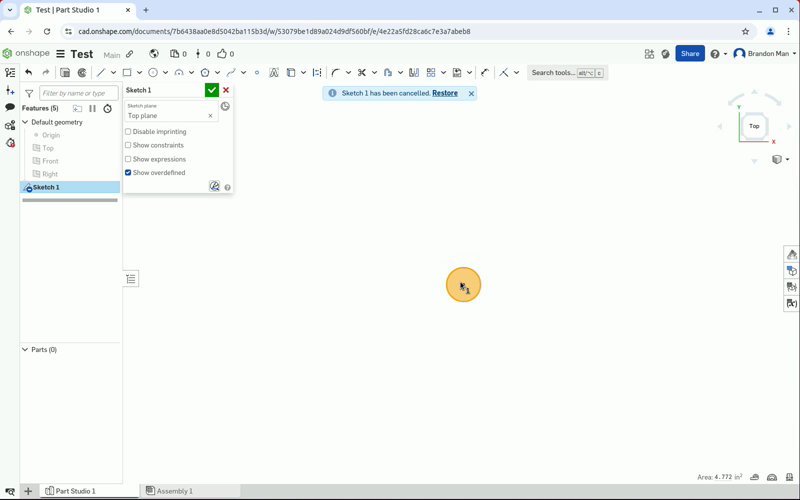
scroll(-6)
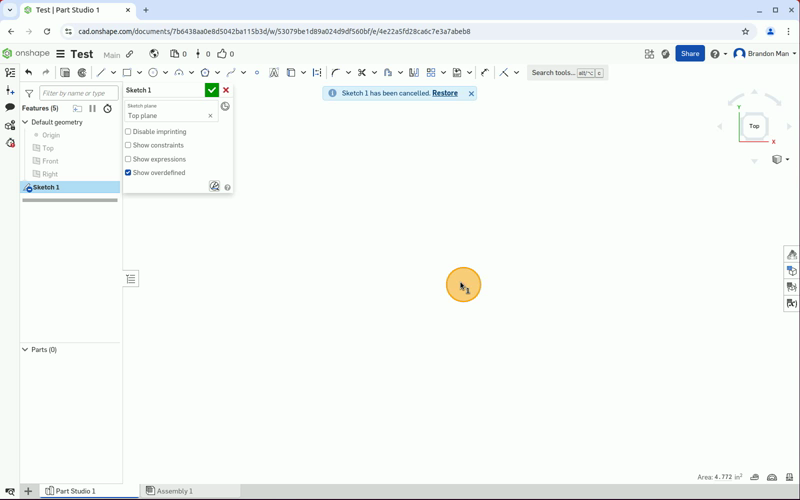
scroll(-6)
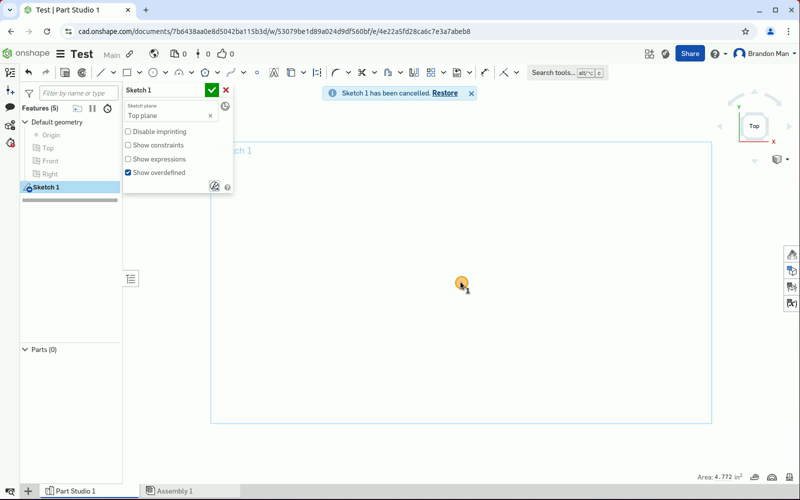
mouse_move(73, 352)
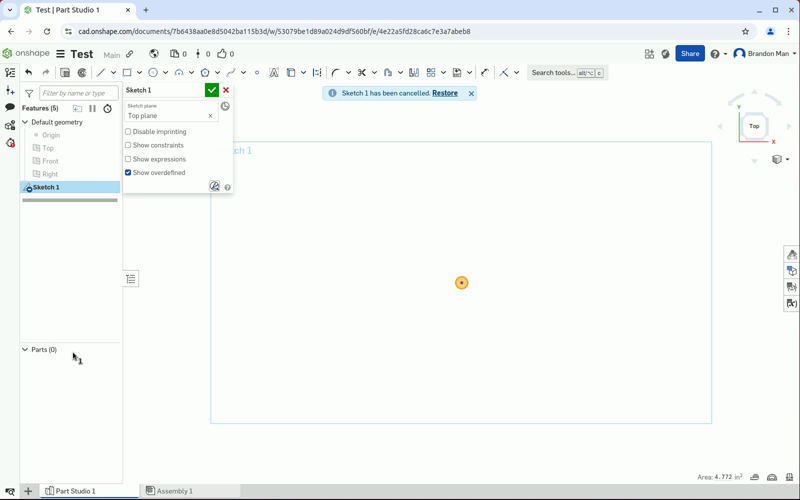
key(shift+y)
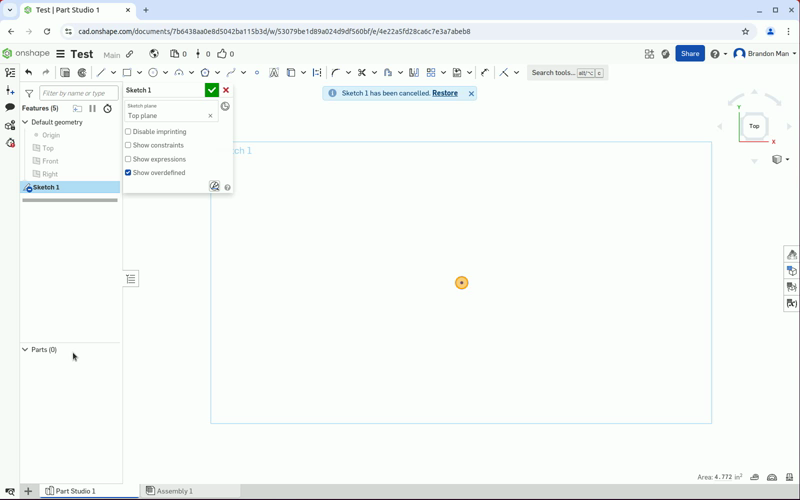
key(shift+e)
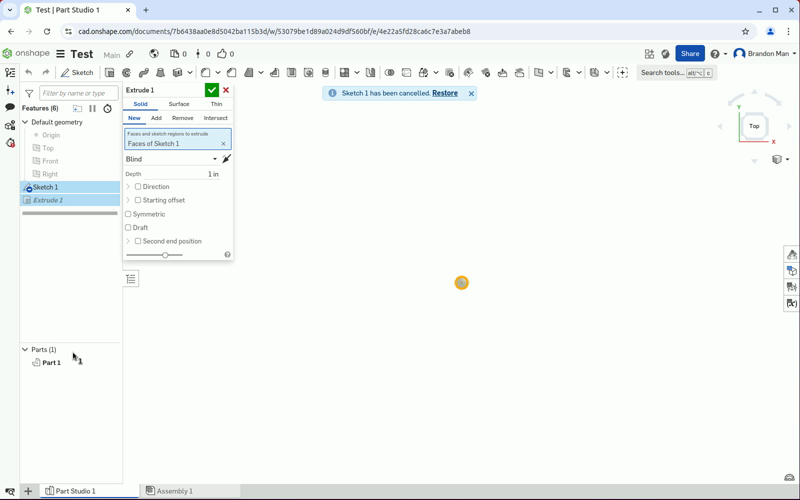
mouse_move(143, 106)
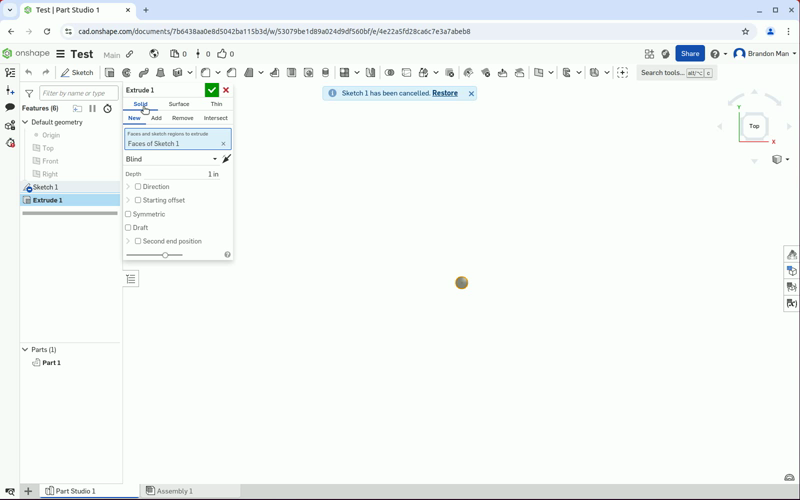
click(143, 106)
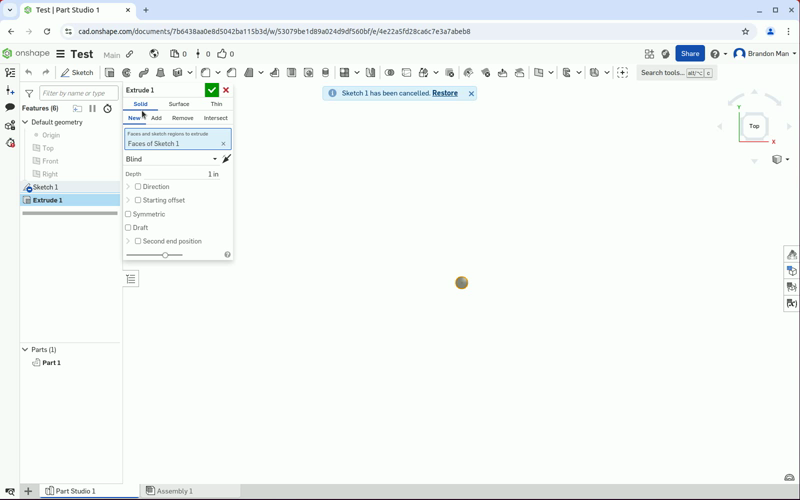
mouse_move(137, 120)
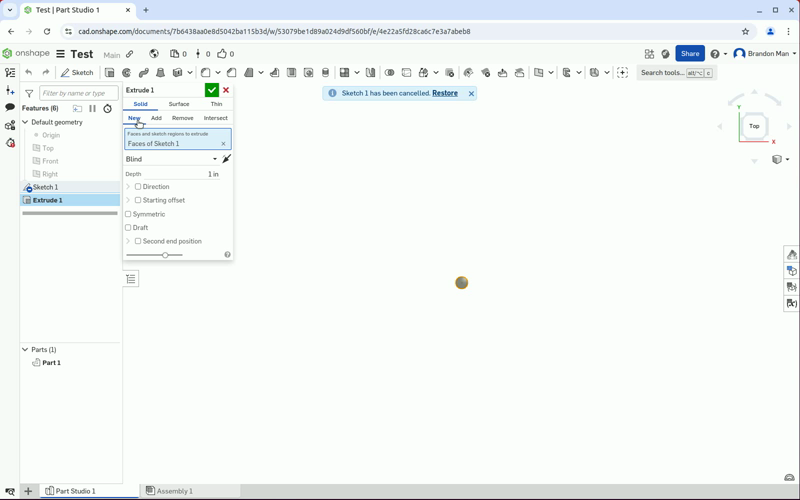
click(137, 120)
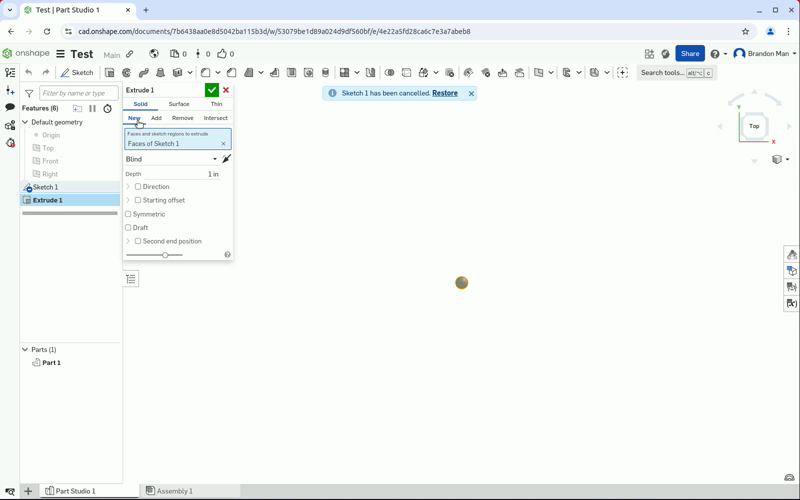
key(tab, 4)
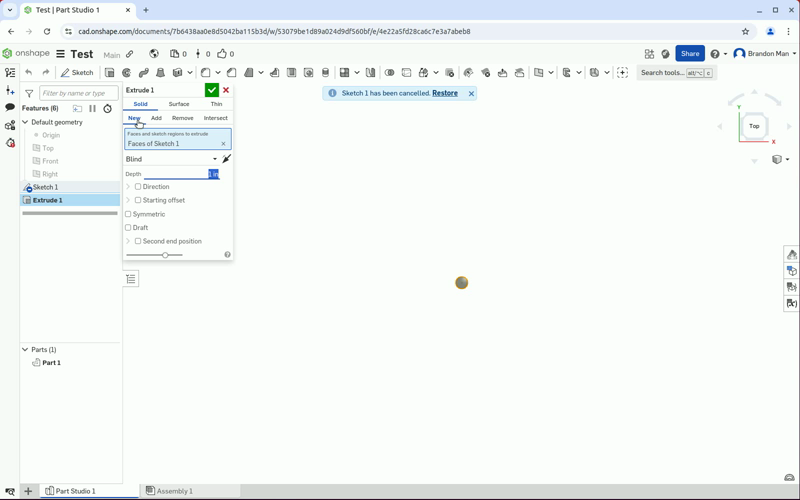
text(23.108)
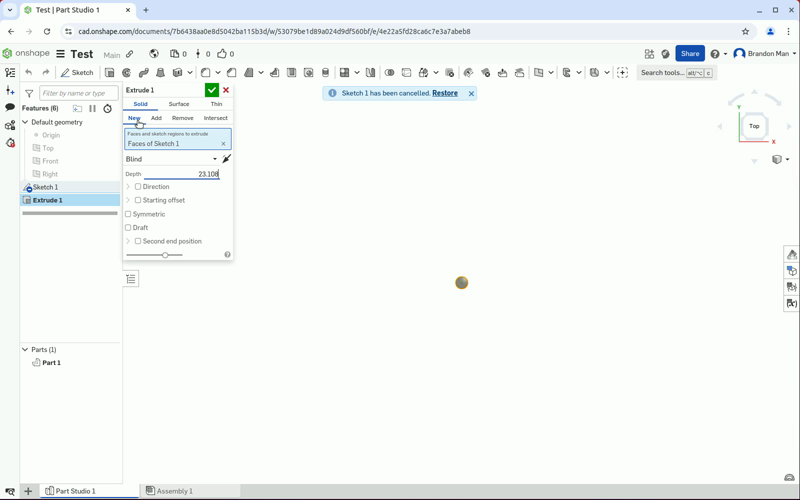
key(enter)
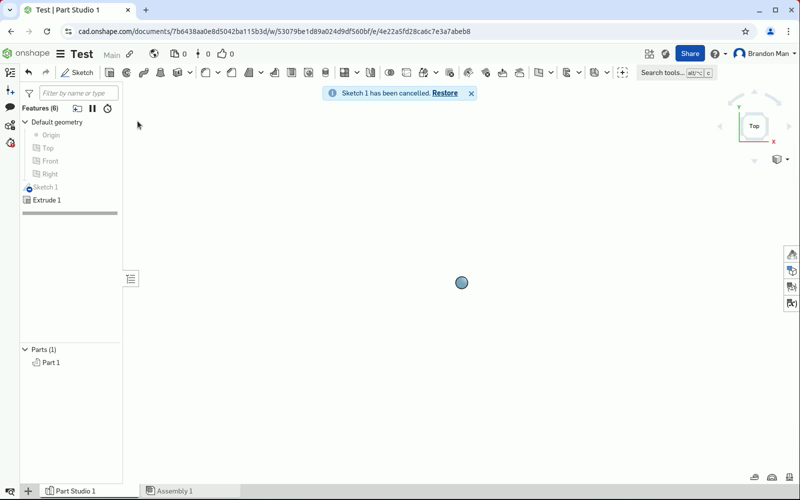
key(shift+h)
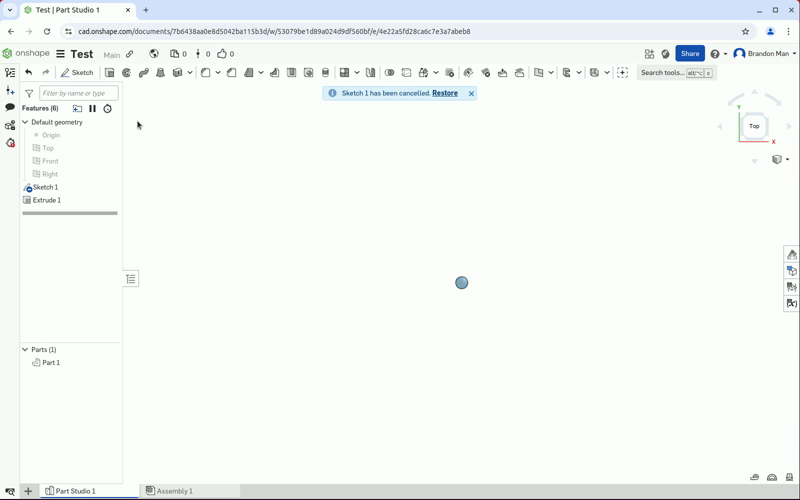
key(shift+h)
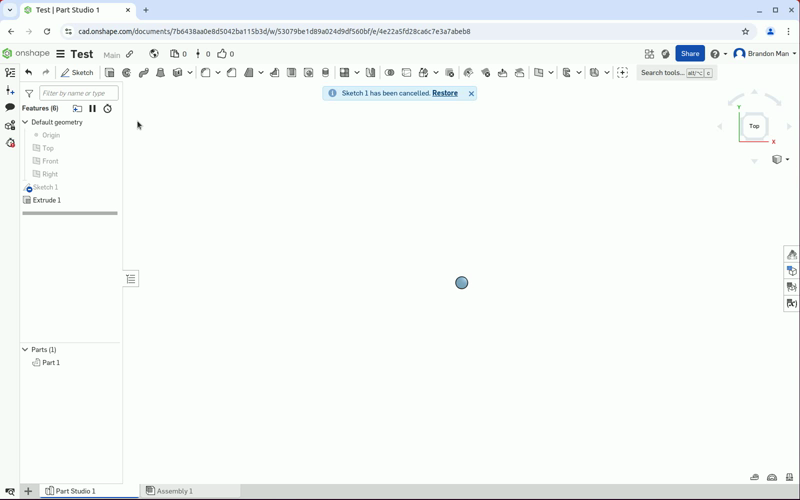
mouse_move(73, 189)
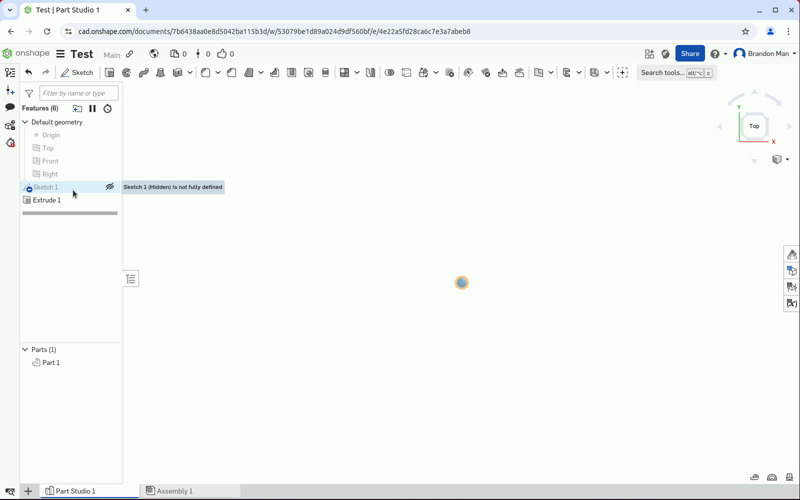
click(73, 189)
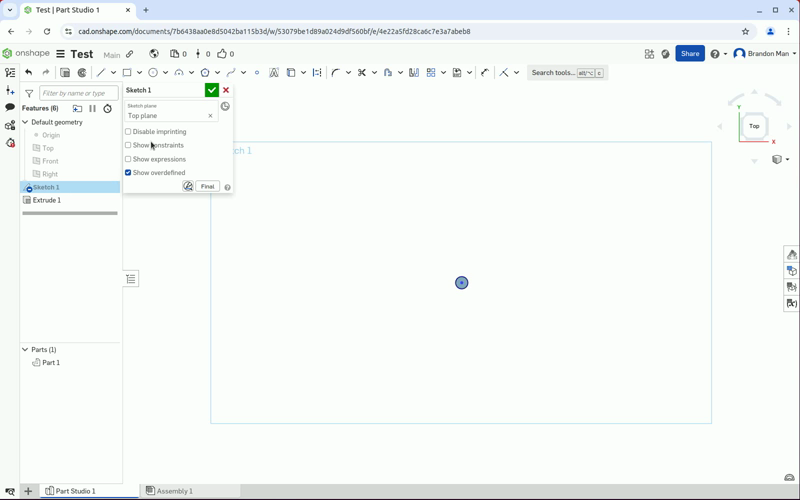
mouse_move(229, 92)
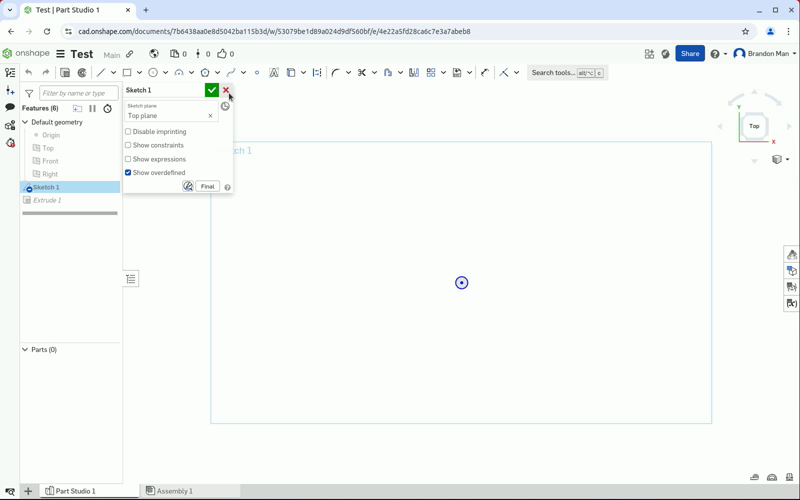
click(229, 92)
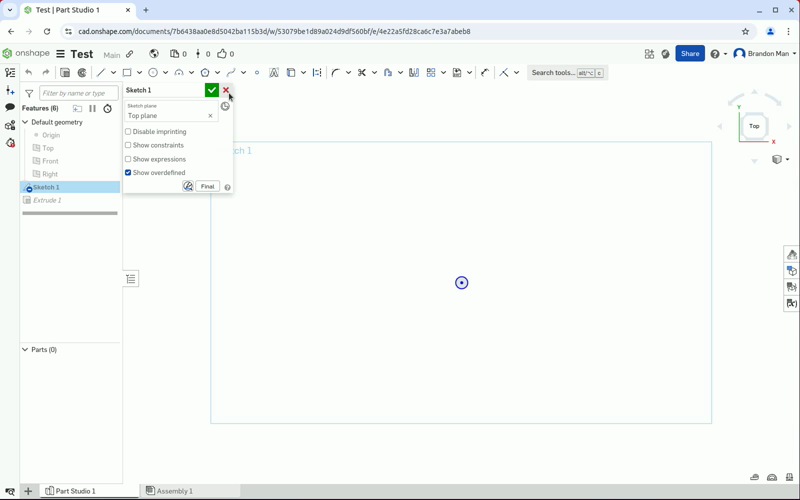
key(shift+s)
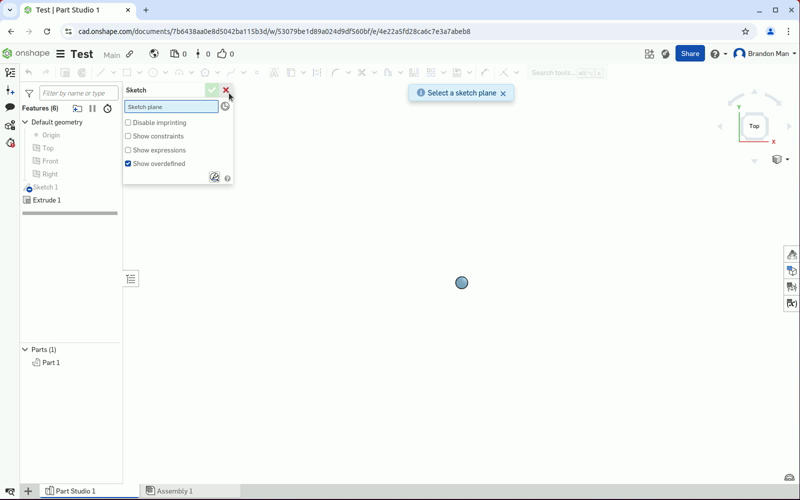
mouse_move(73, 150)
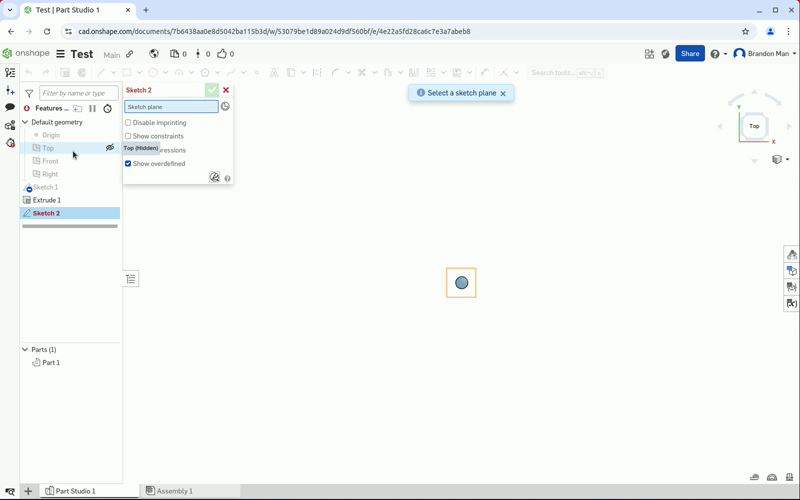
click(73, 150)
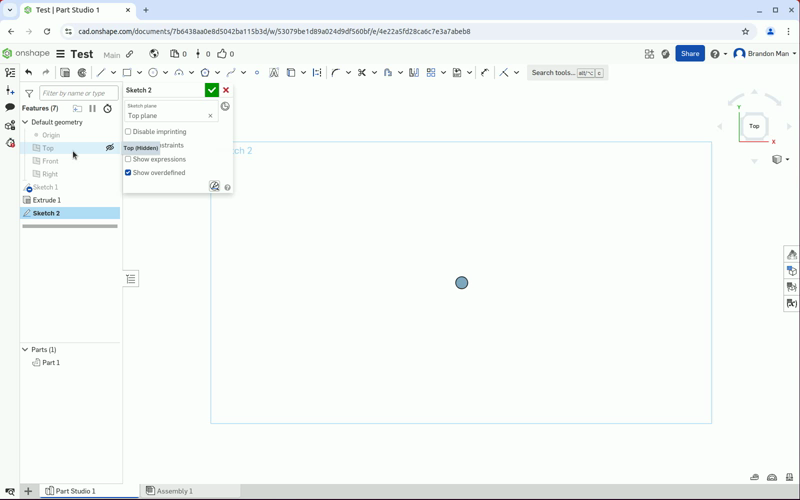
mouse_move(73, 352)
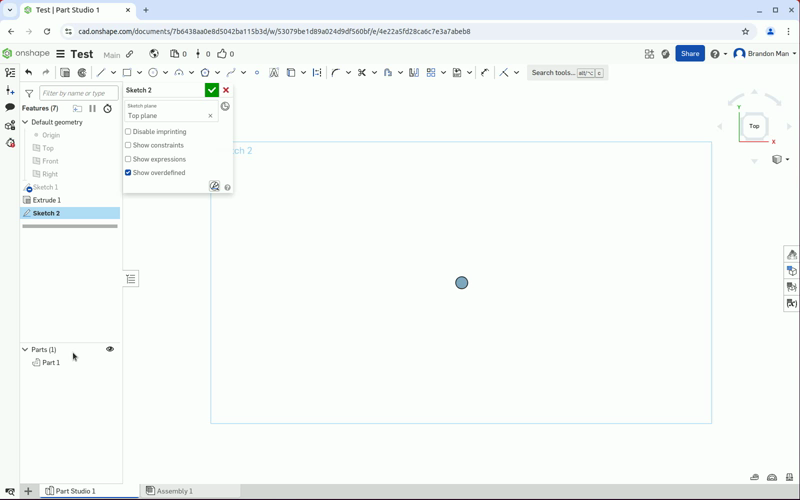
key(y)
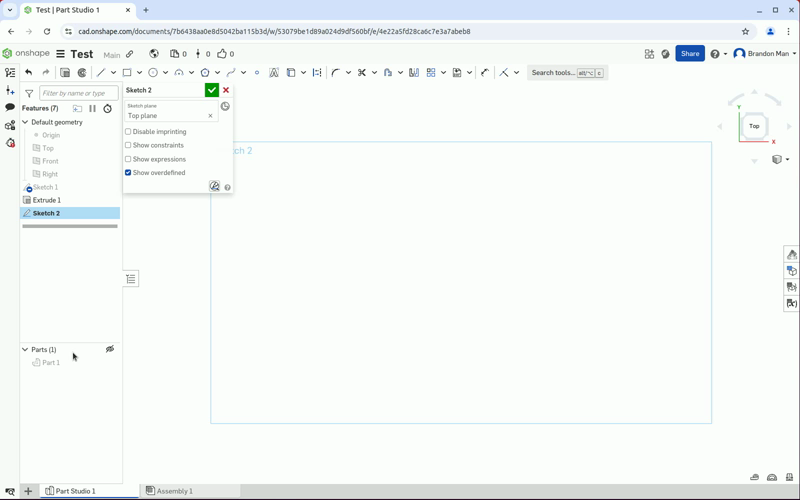
key(c)
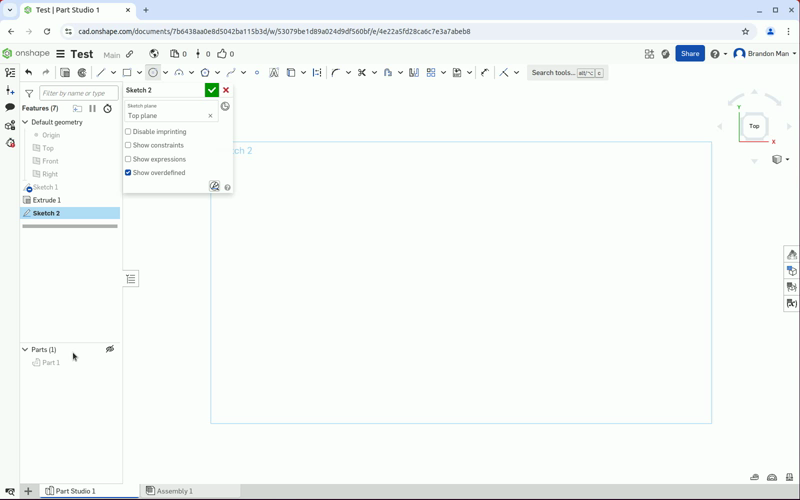
key_down(shift)
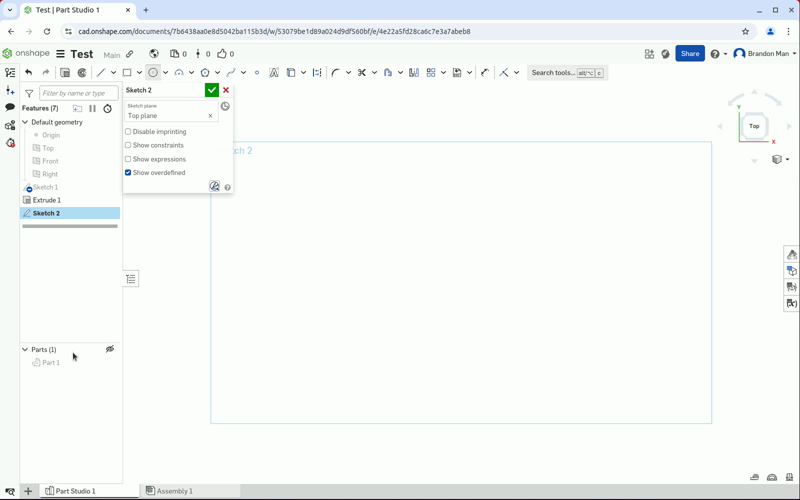
mouse_move(461, 282)
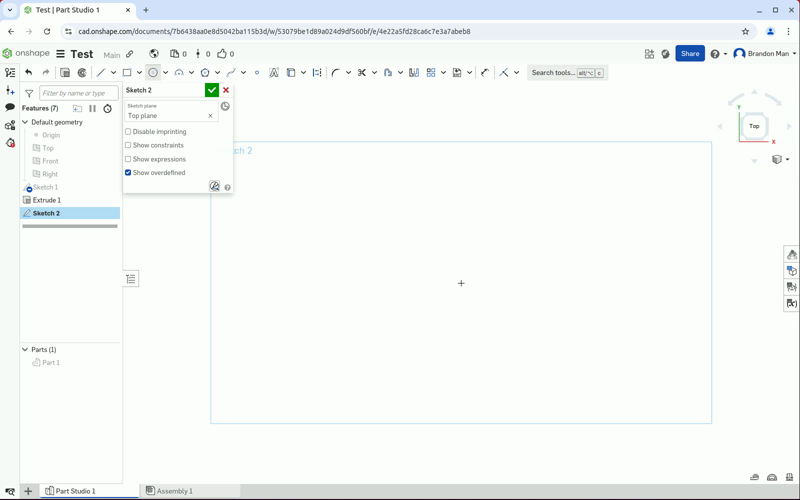
click(461, 282)
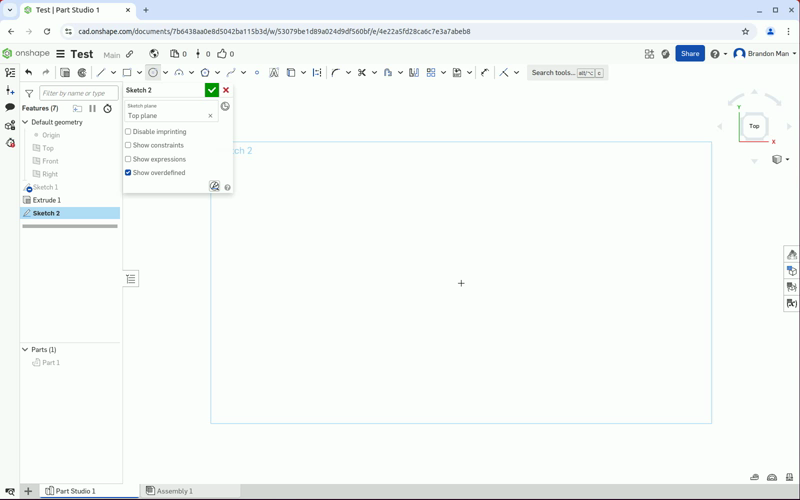
key_up(shift)
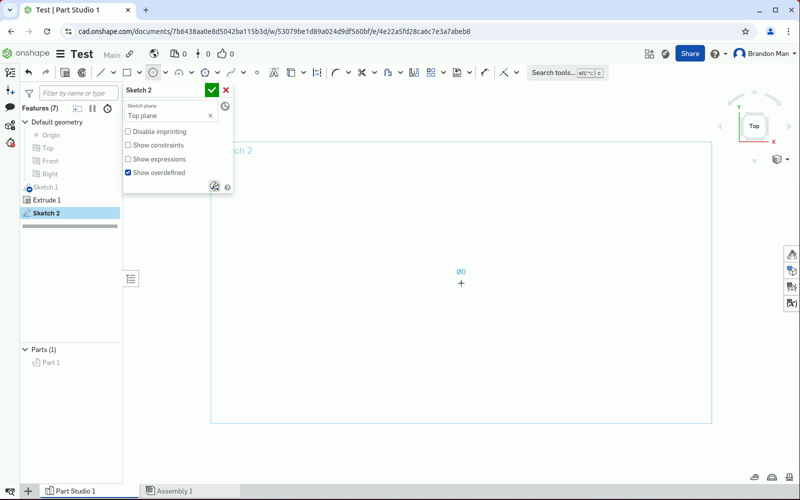
mouse_move(477, 282)
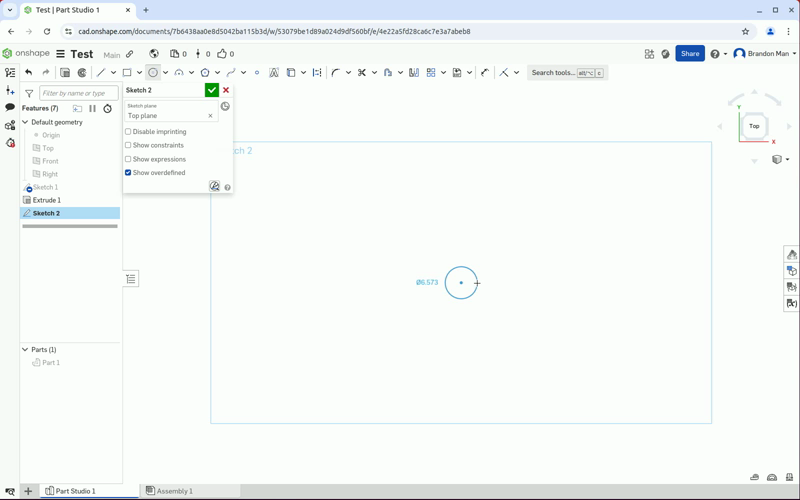
click(477, 282)
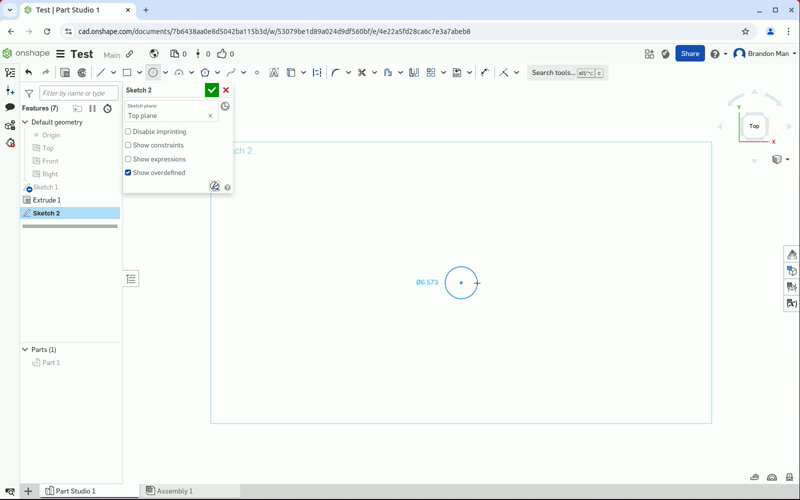
key(esc)
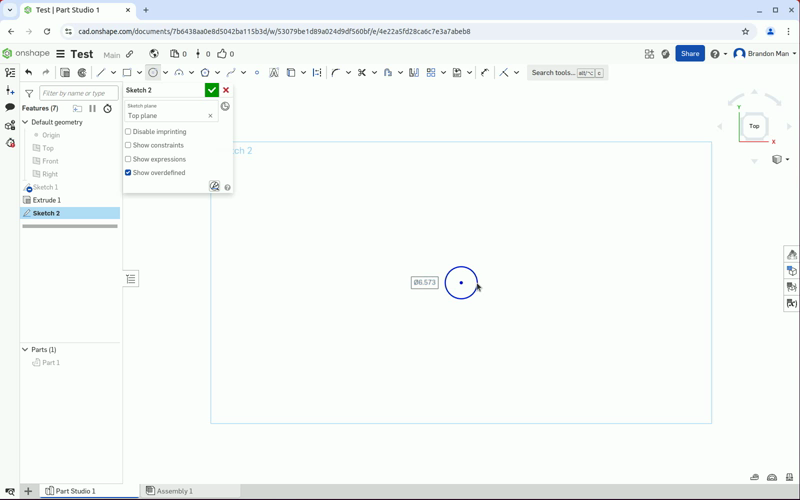
key(c)
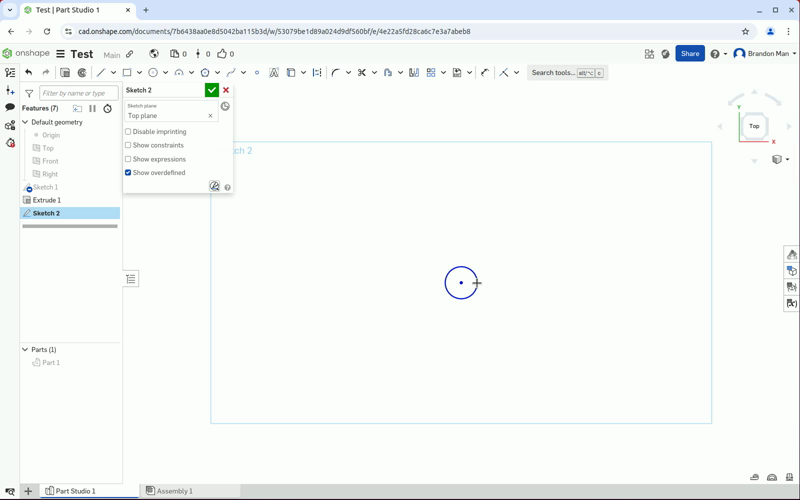
key_down(shift)
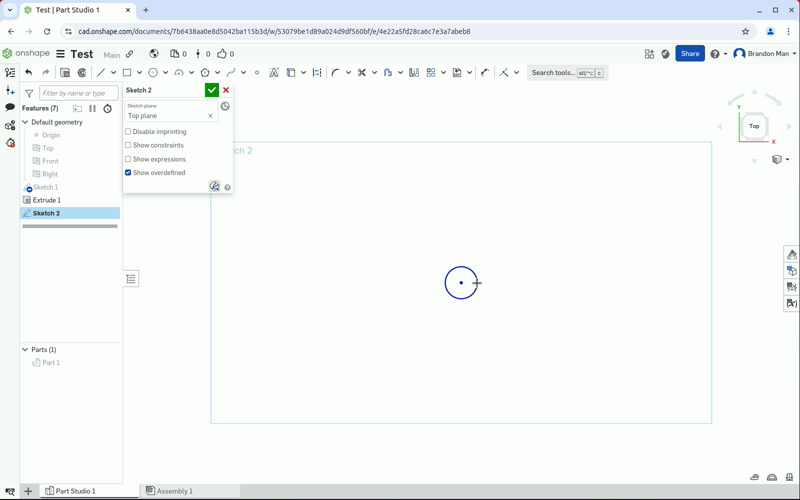
mouse_move(461, 282)
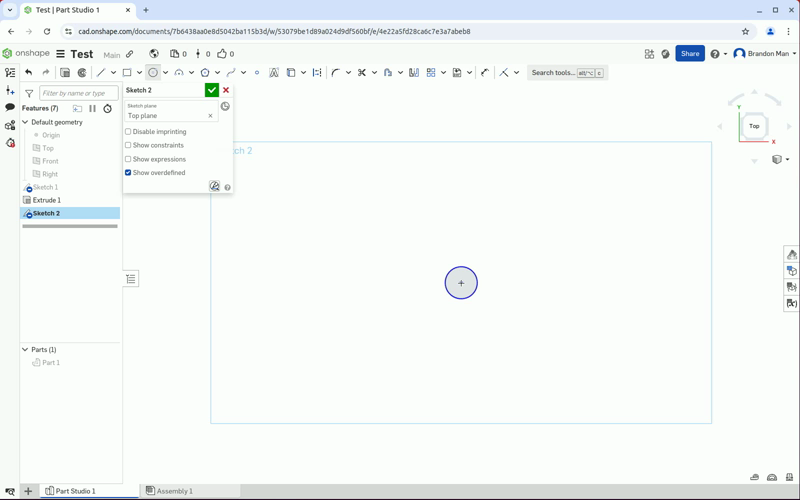
click(461, 282)
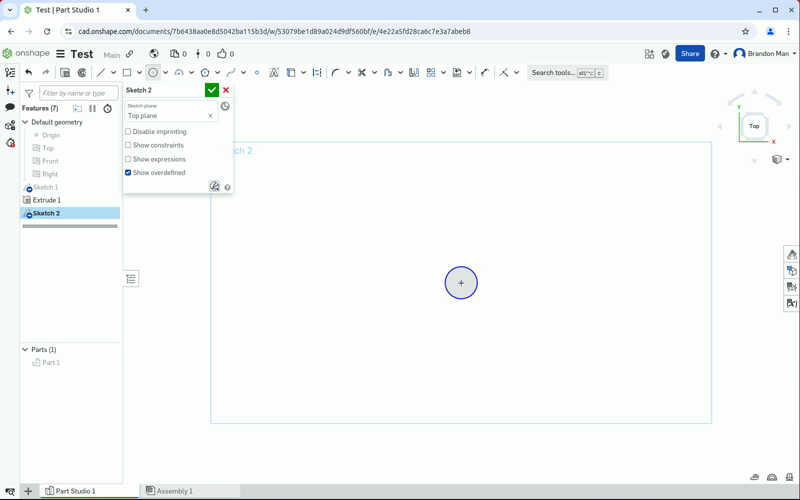
key_up(shift)
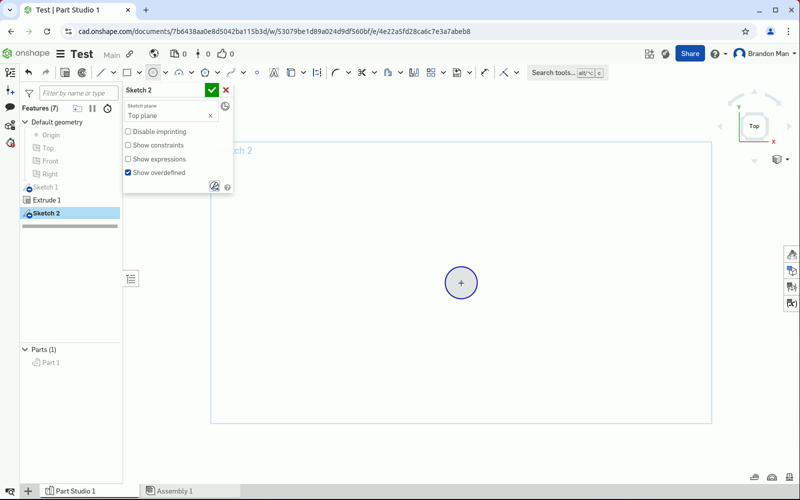
mouse_move(466, 282)
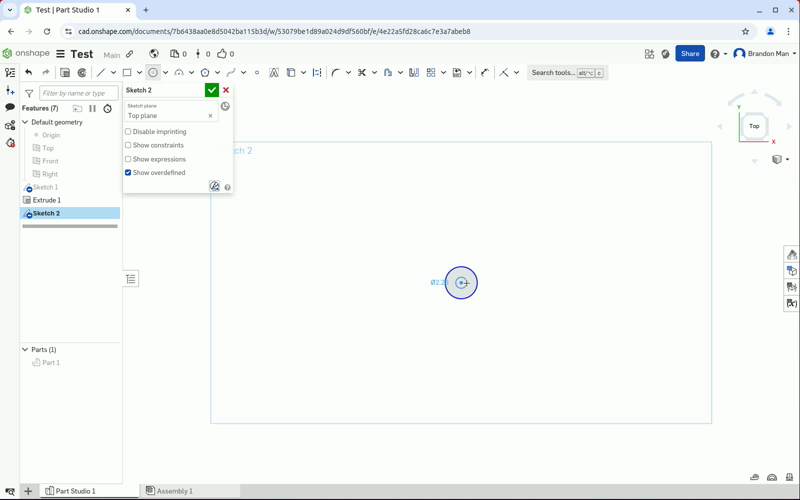
click(466, 282)
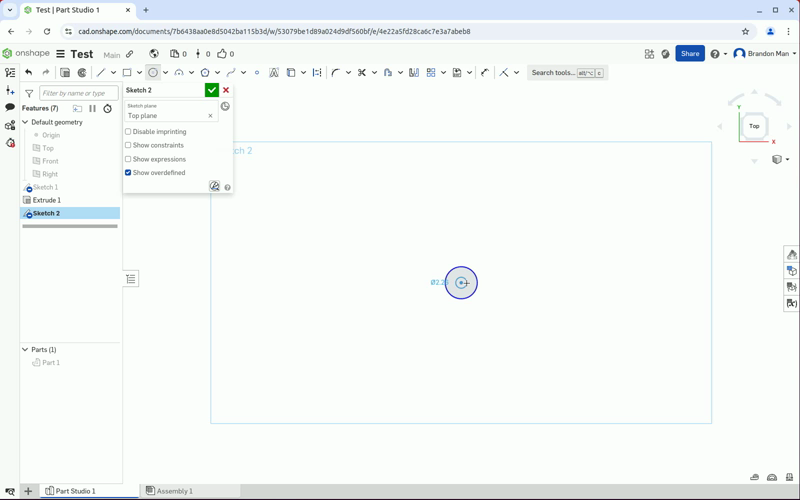
key(esc)
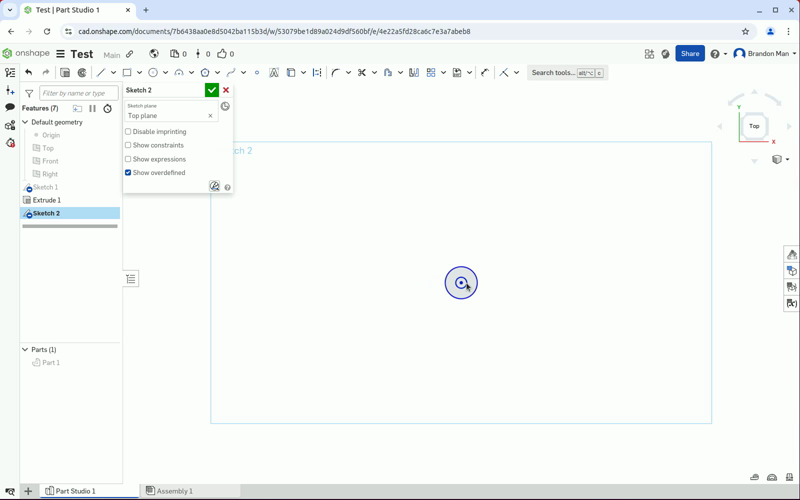
mouse_move(453, 274)
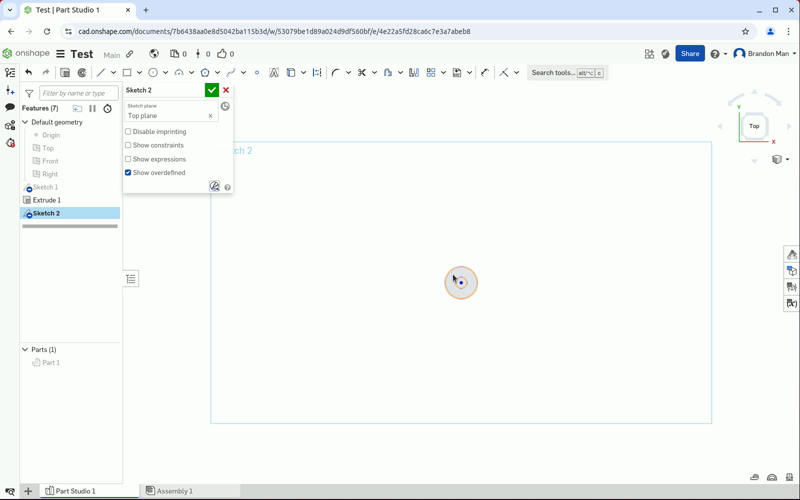
scroll(6)
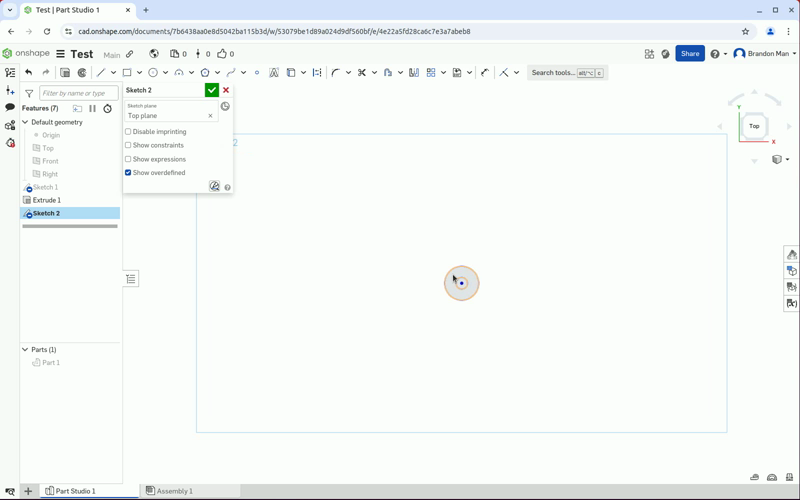
scroll(6)
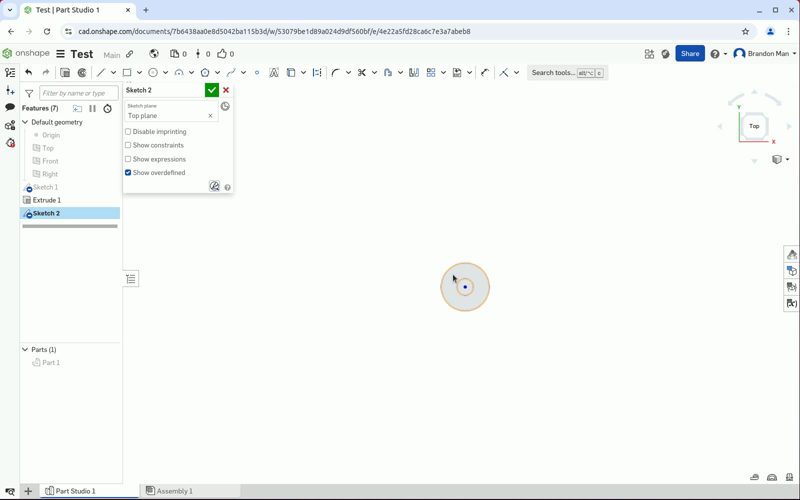
scroll(6)
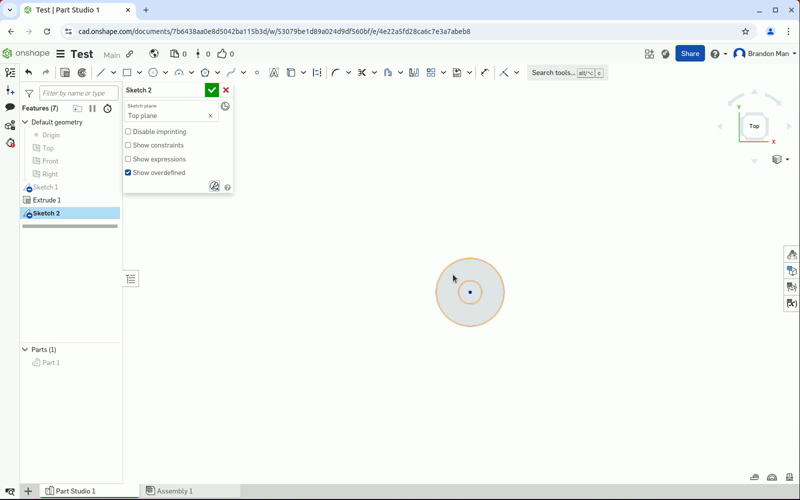
scroll(6)
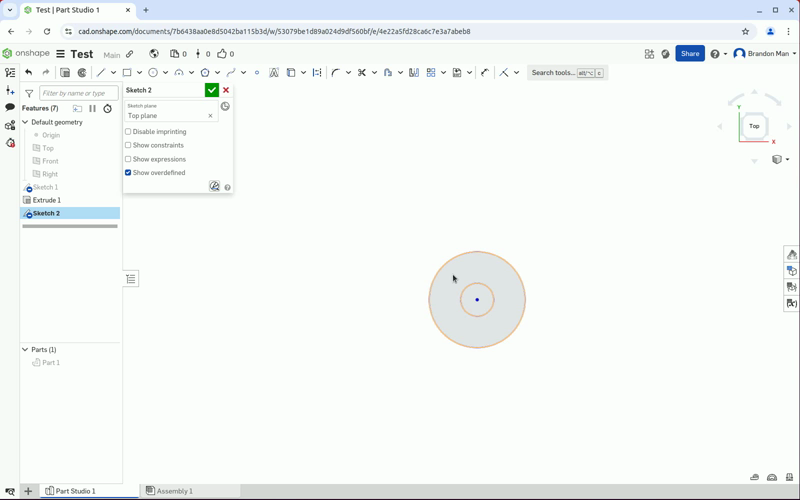
scroll(6)
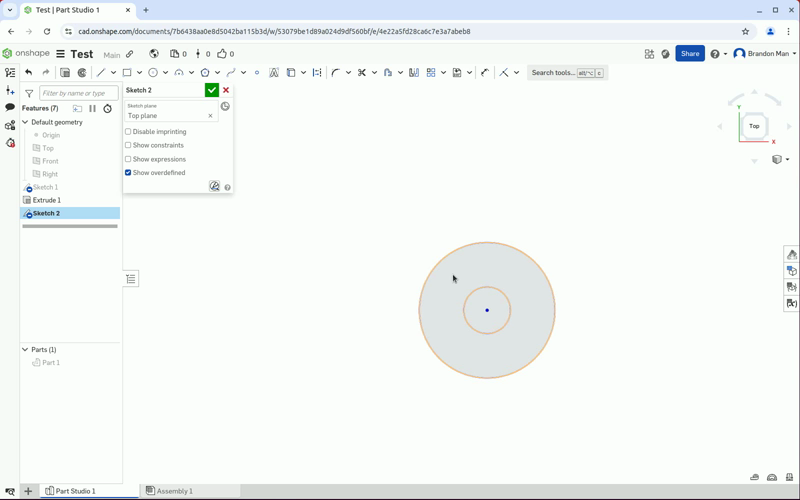
scroll(6)
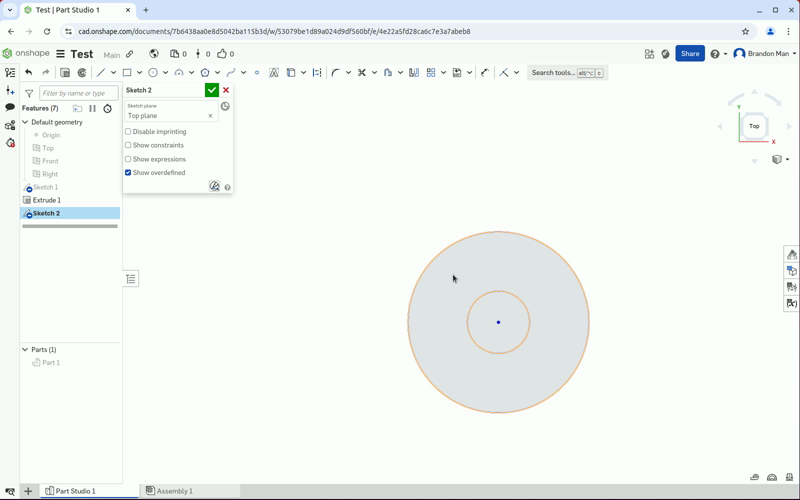
scroll(6)
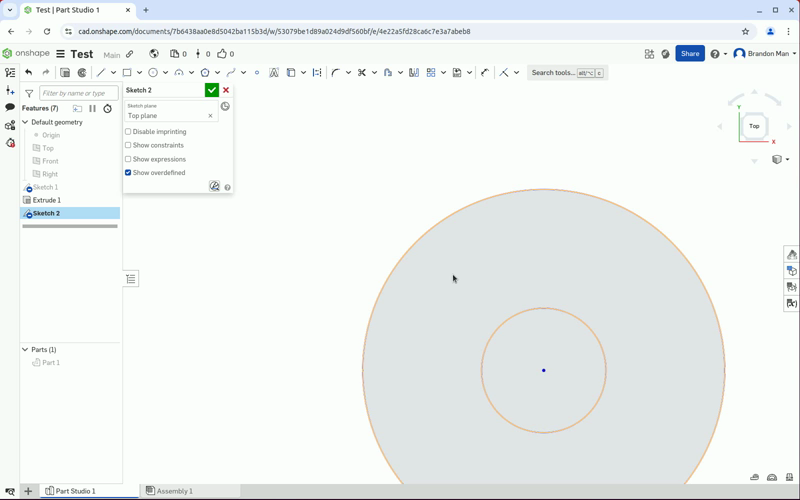
click(453, 274)
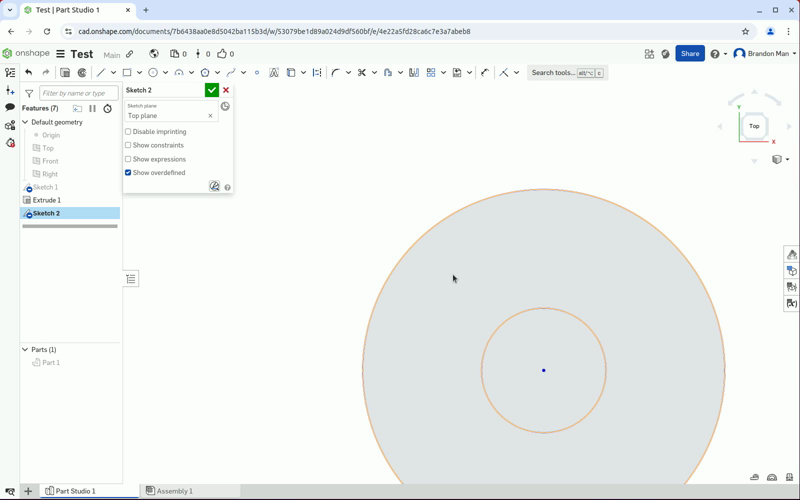
scroll(-6)
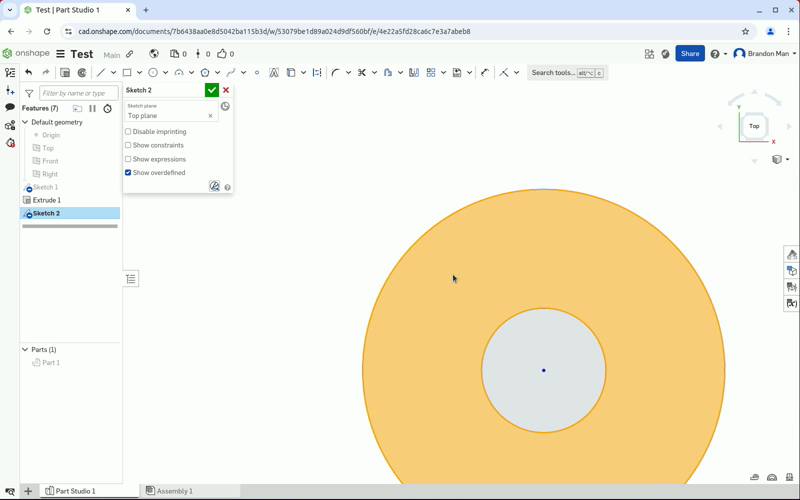
scroll(-6)
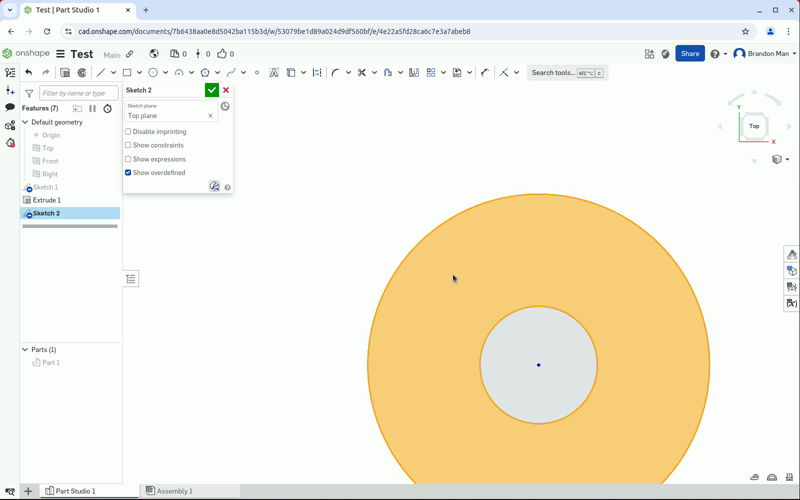
scroll(-6)
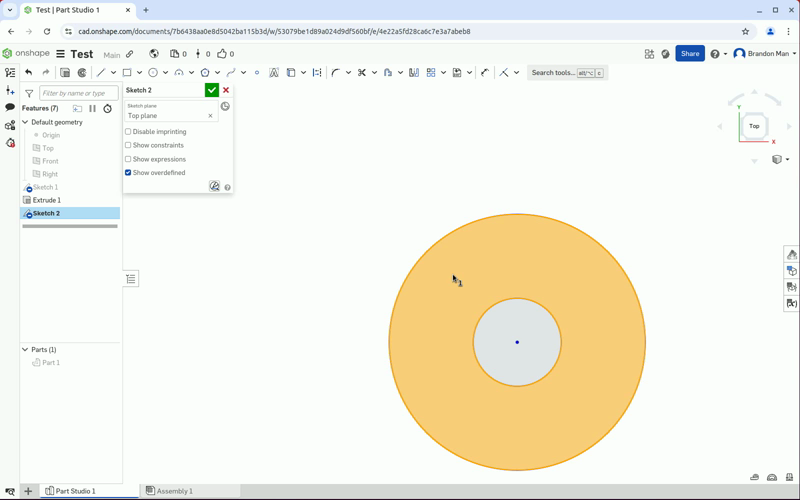
scroll(-6)
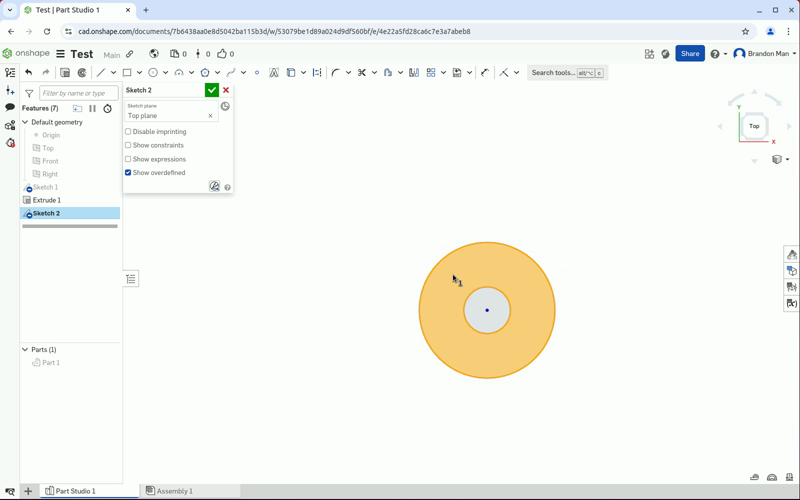
scroll(-6)
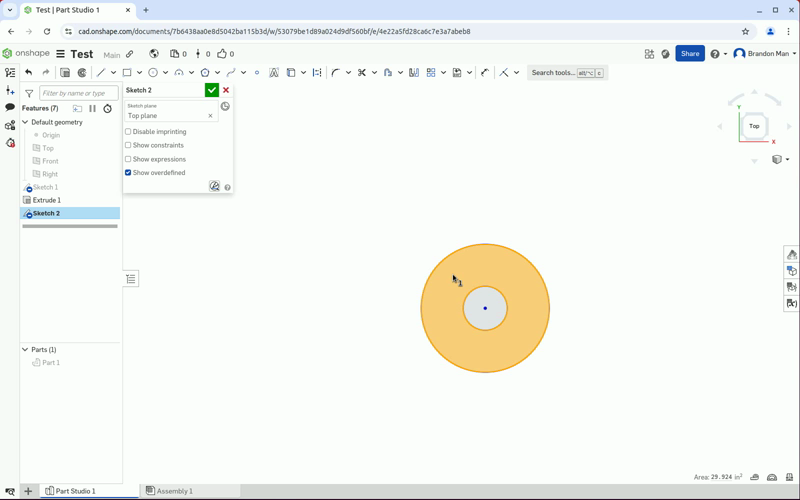
scroll(-6)
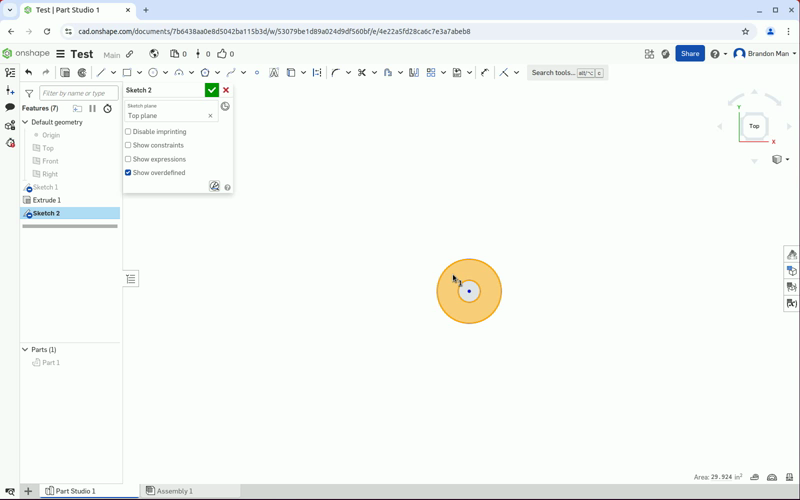
scroll(-6)
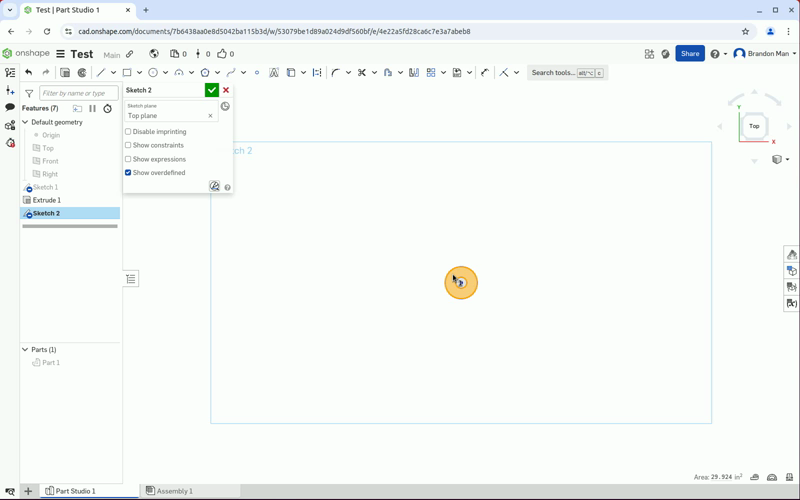
mouse_move(73, 352)
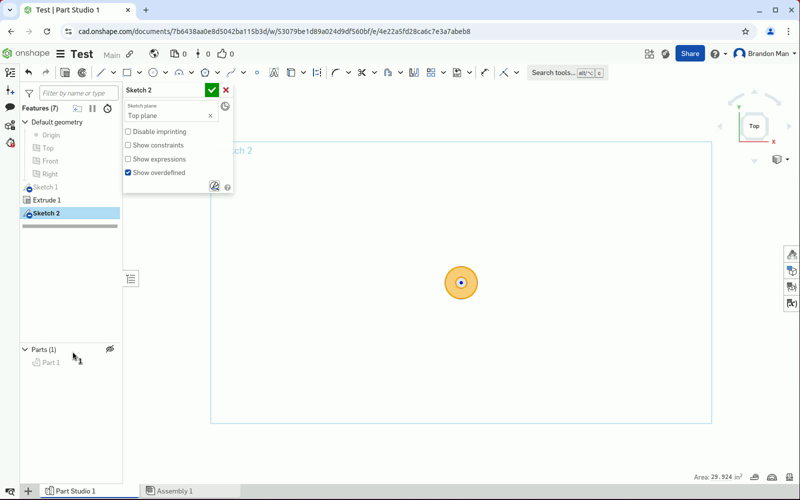
key(shift+y)
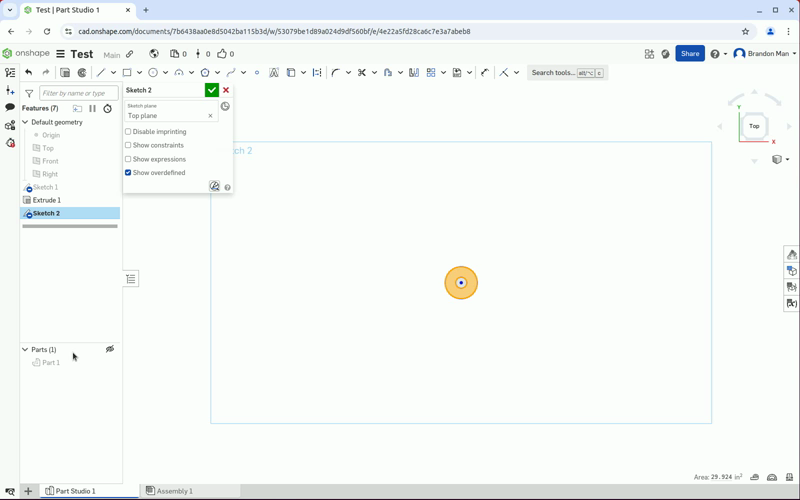
key(shift+e)
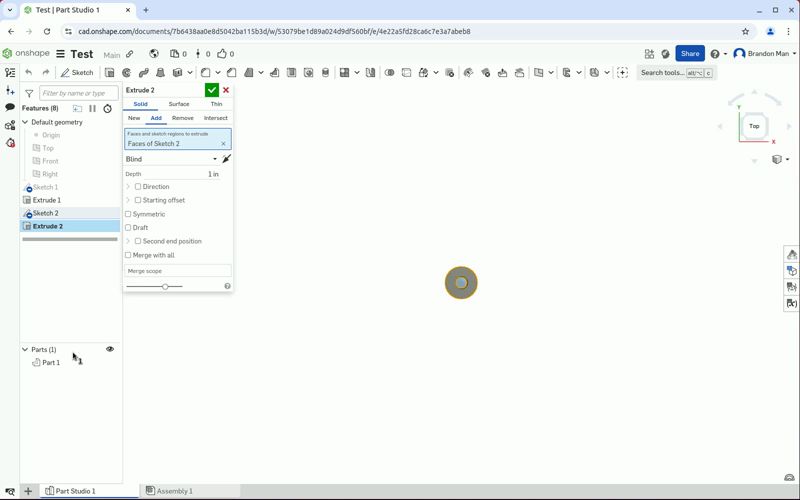
mouse_move(143, 106)
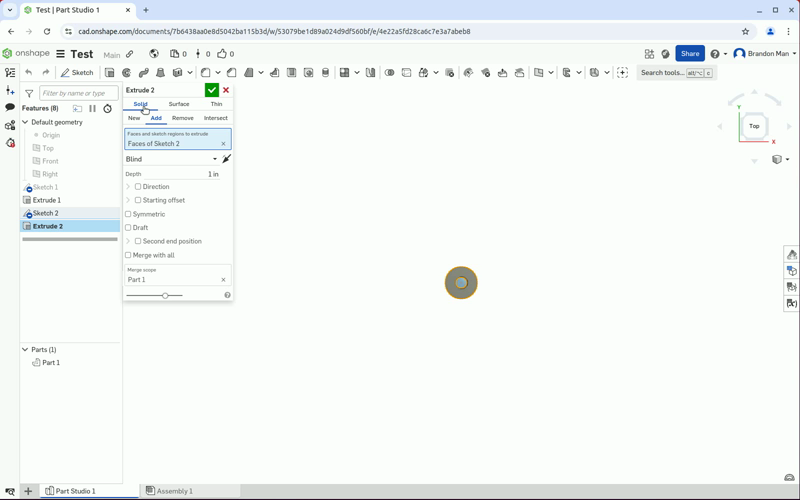
click(143, 106)
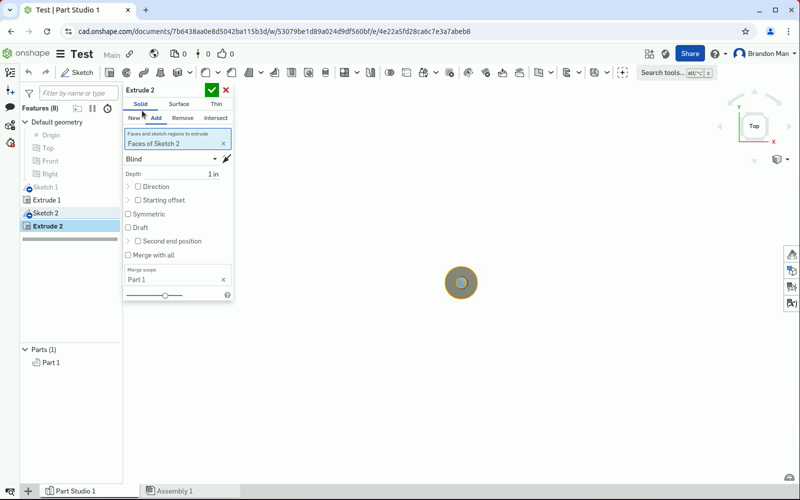
mouse_move(137, 120)
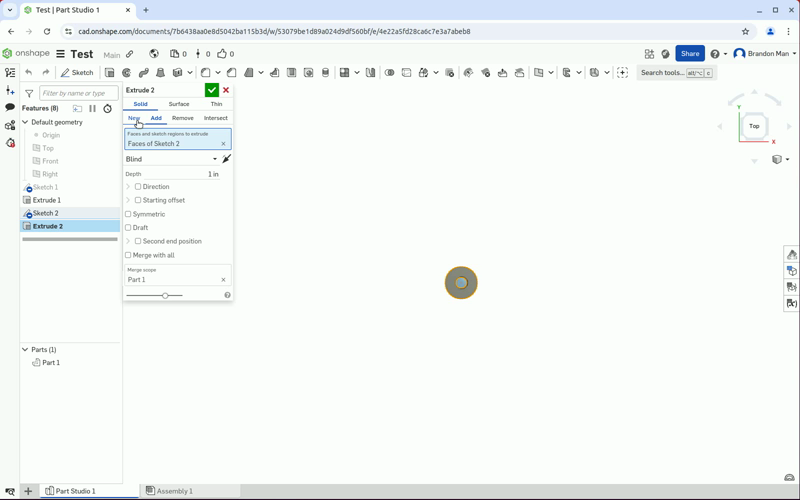
click(137, 120)
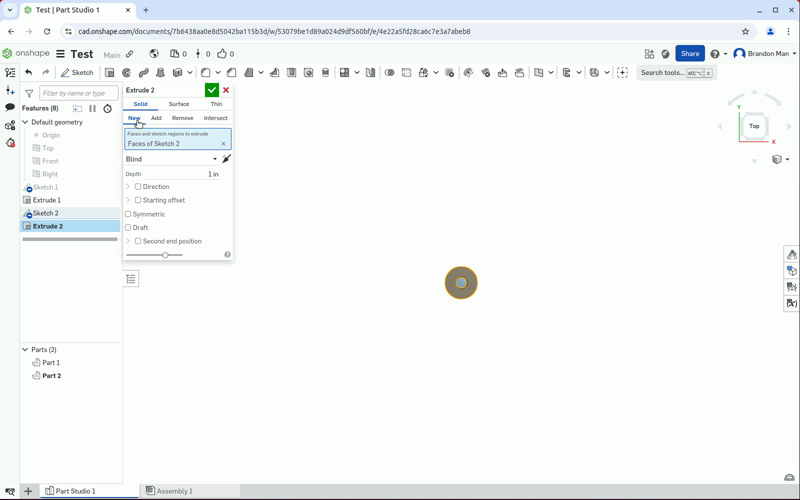
key(tab, 4)
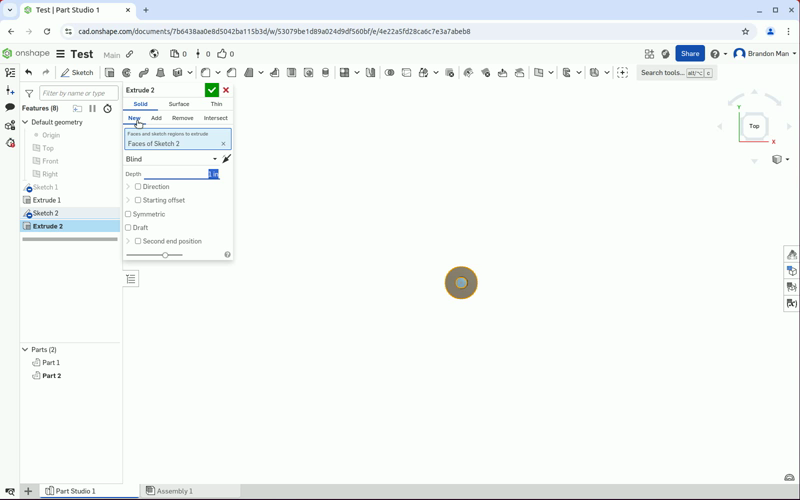
text(19.498)
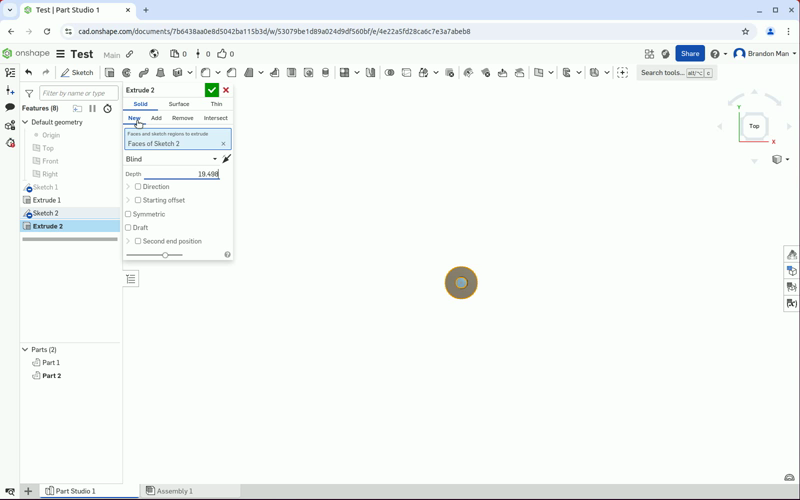
key(enter)
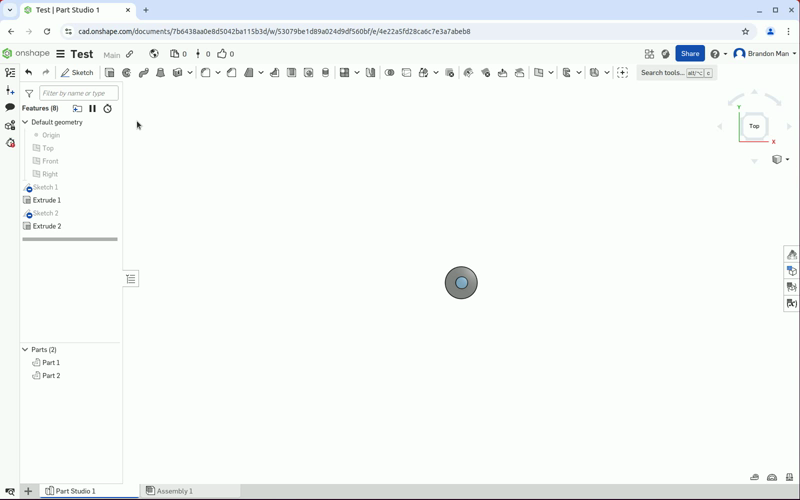
key(shift+h)
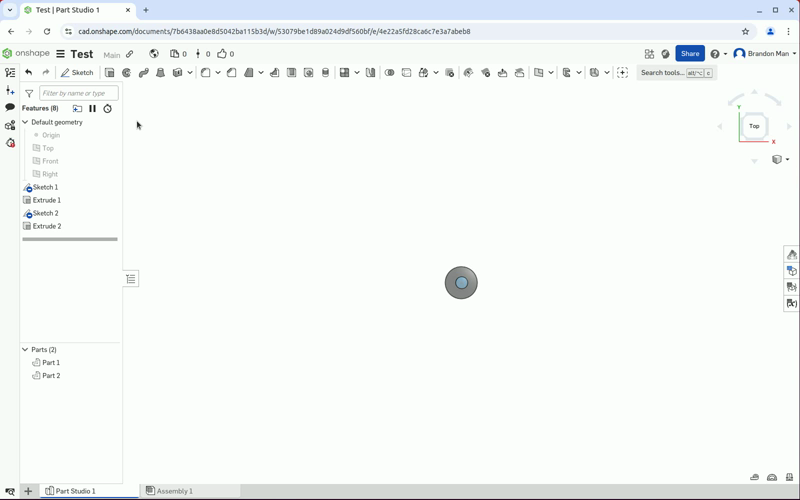
key(shift+h)
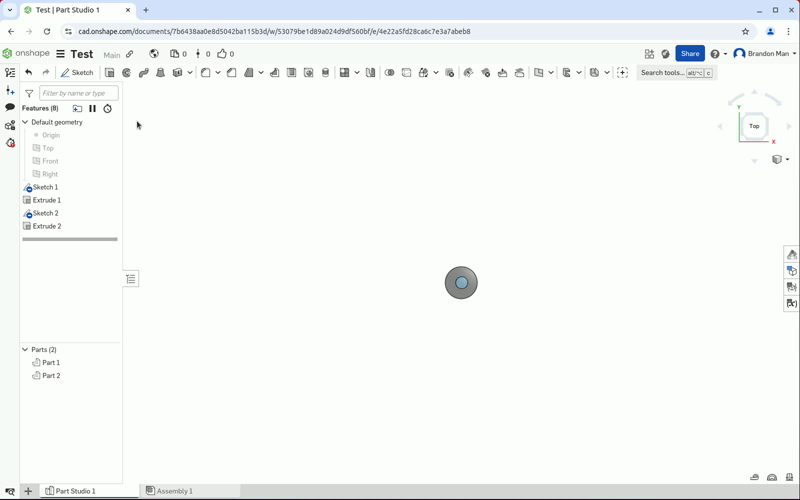
key(shift+7)
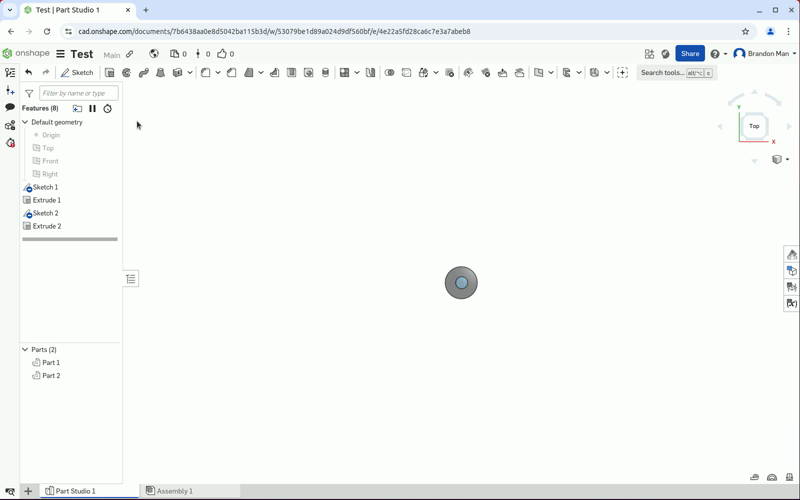
key(up, 3)
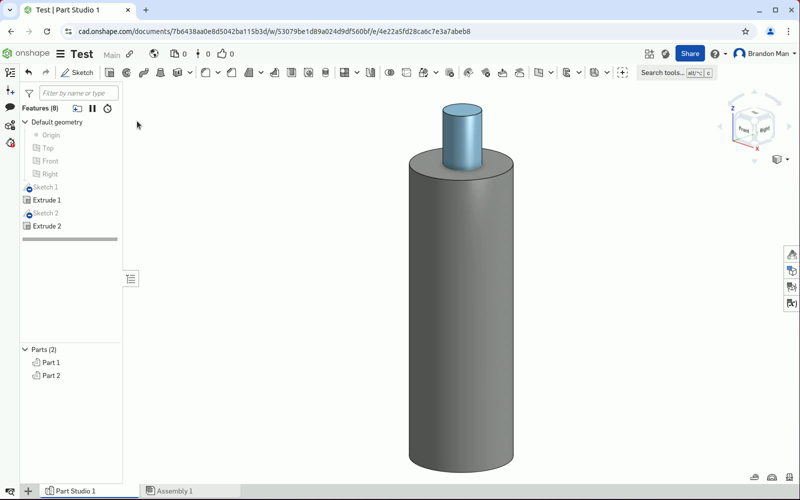
key(left, 3)
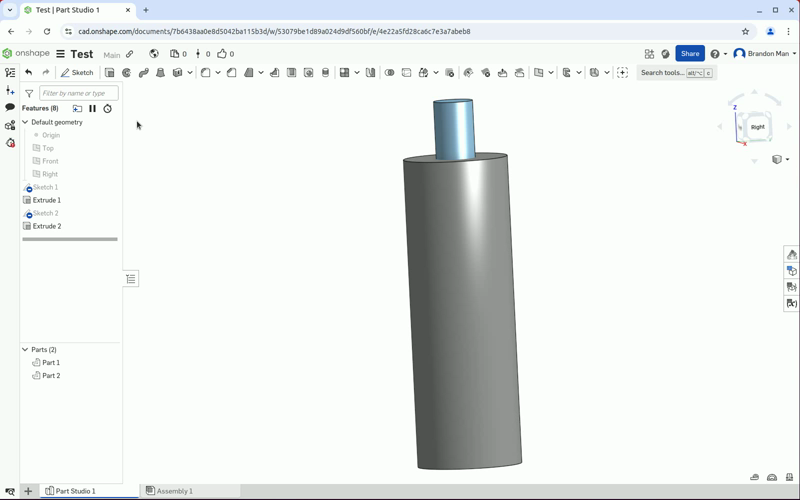
key(right, 3)
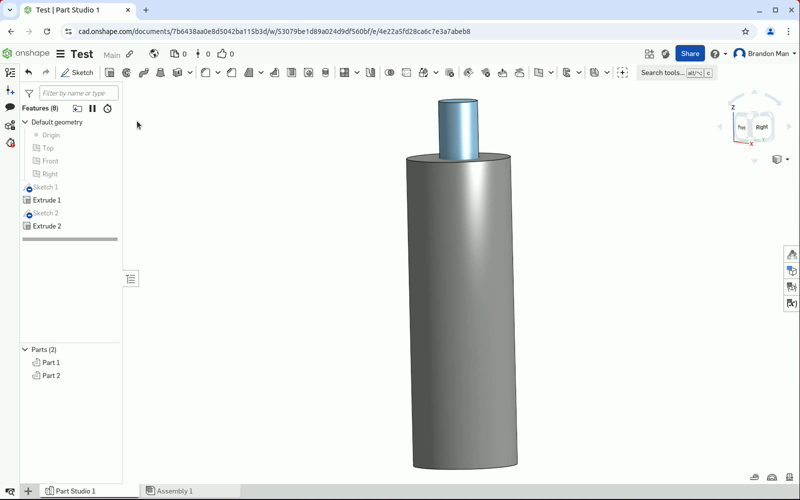
key(down, 3)
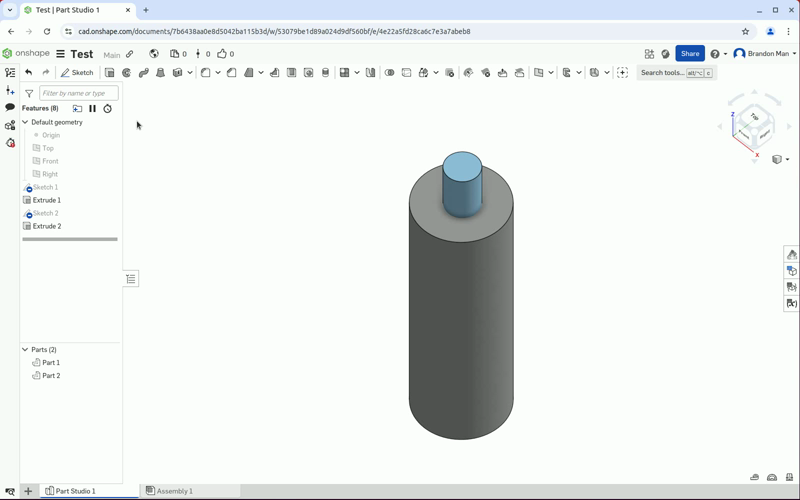
mouse_move(73, 189)
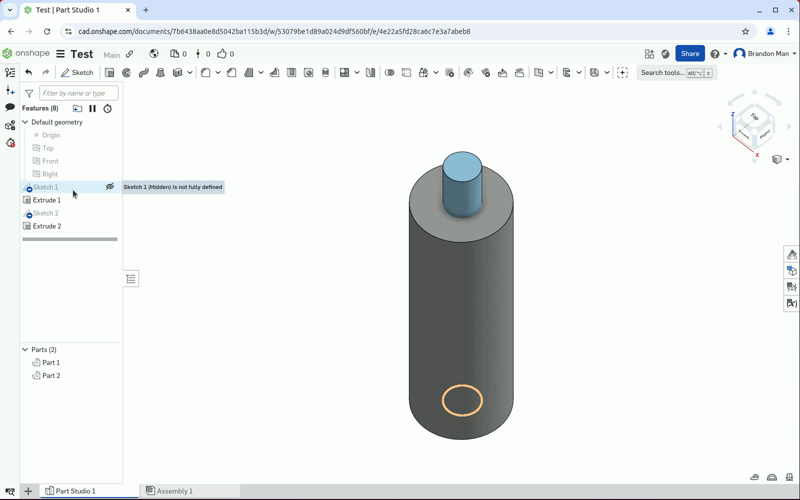
click(73, 189)